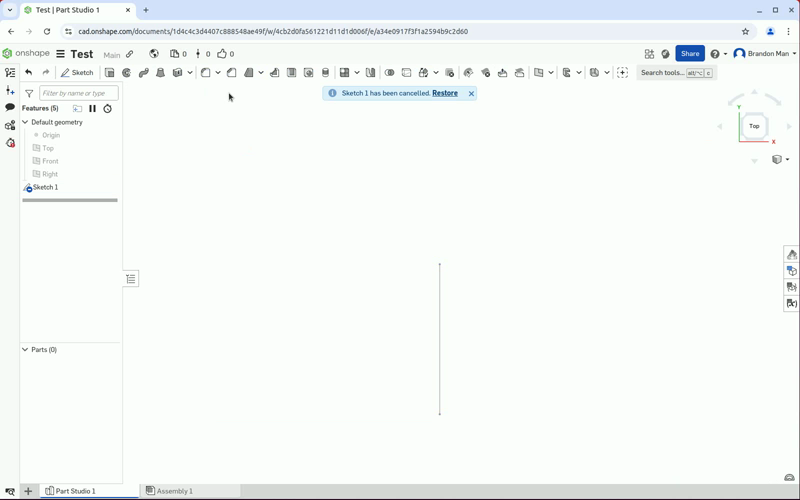
key(shift+h)
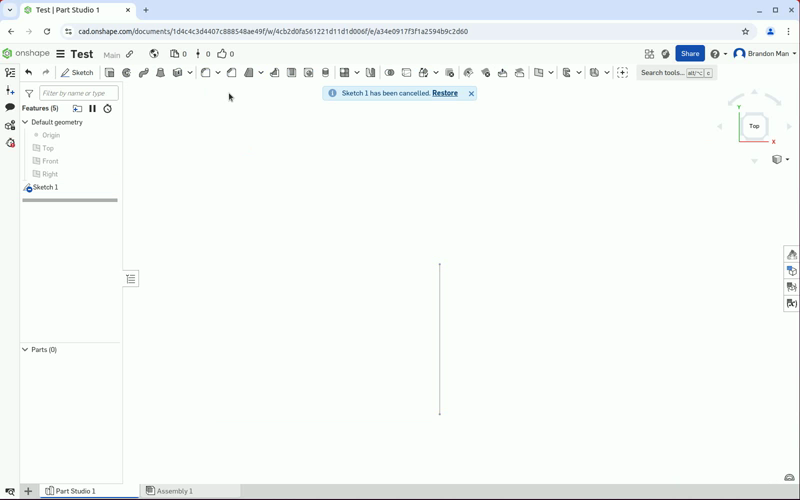
key(shift+s)
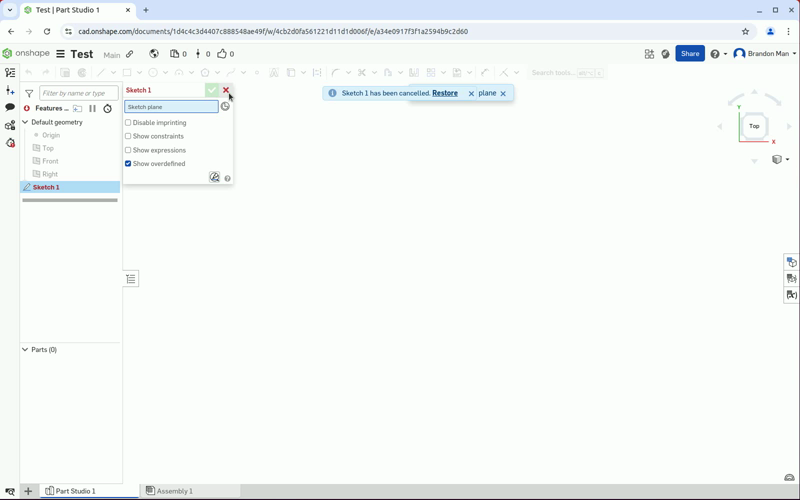
mouse_move(73, 150)
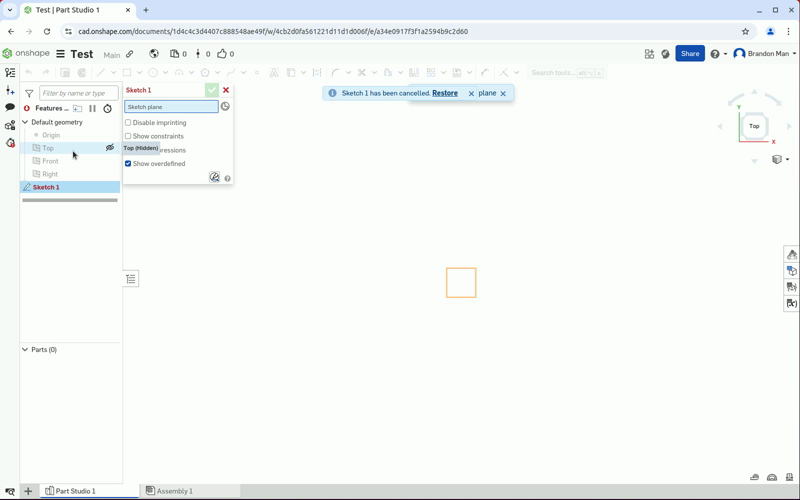
click(73, 150)
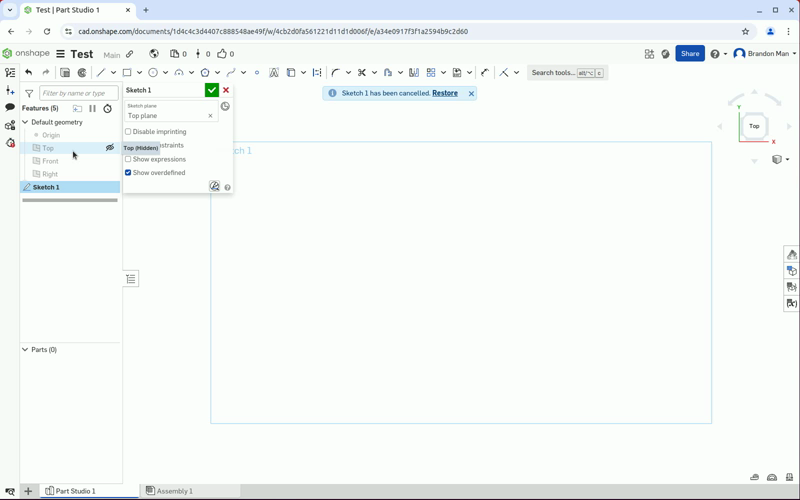
mouse_move(73, 352)
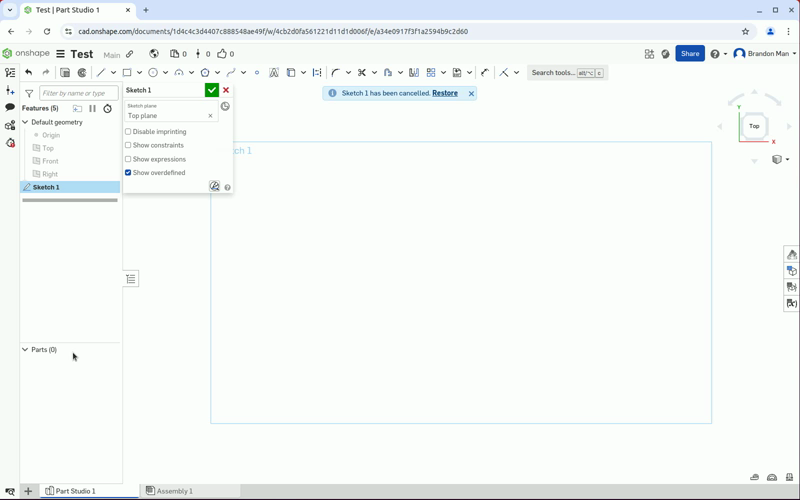
key(y)
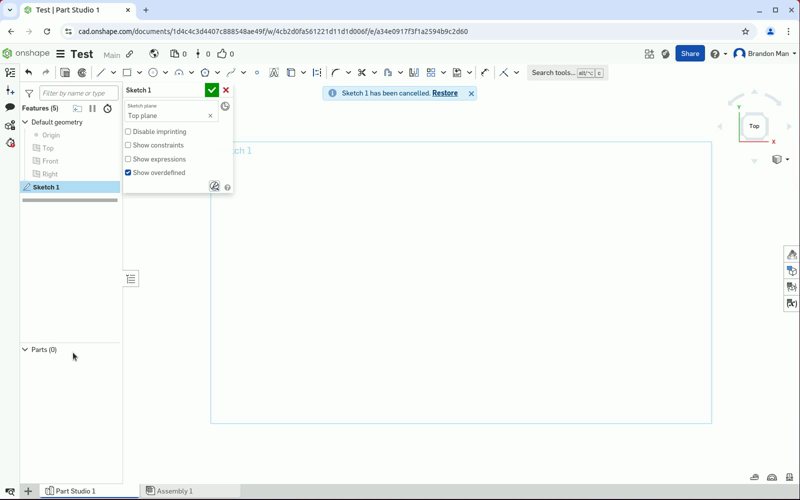
key(l)
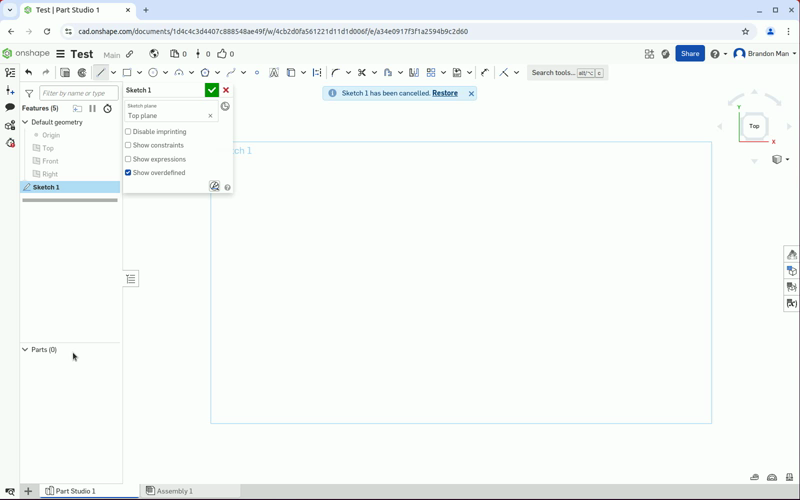
key_down(shift)
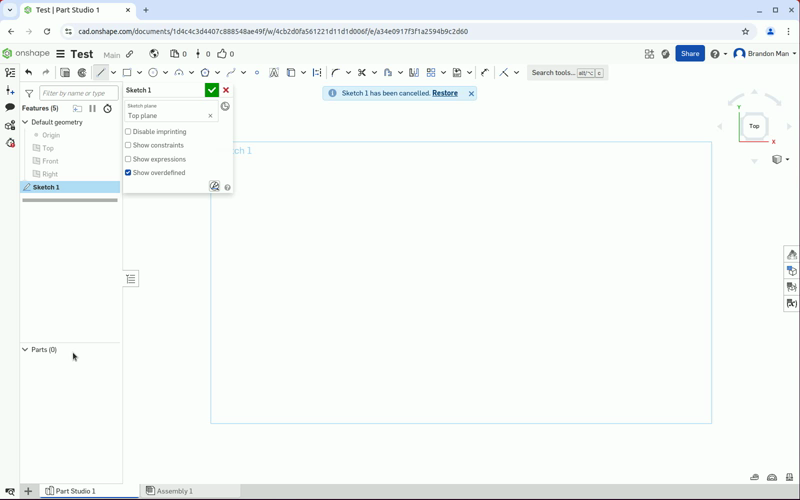
mouse_move(460, 282)
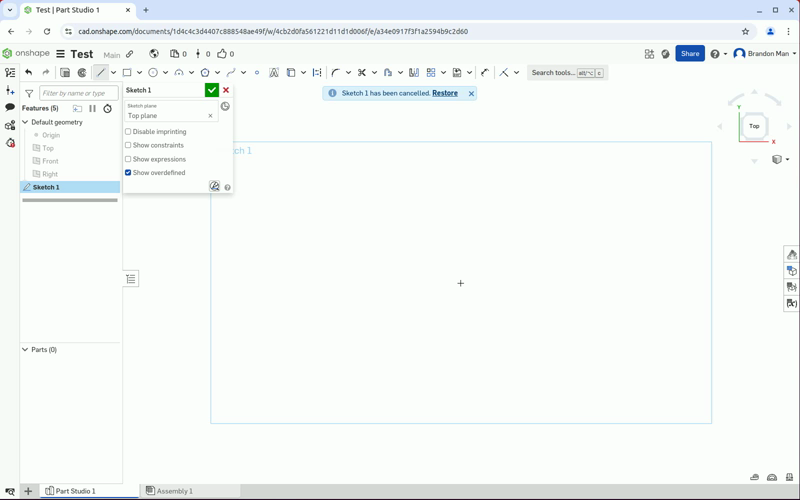
click(460, 282)
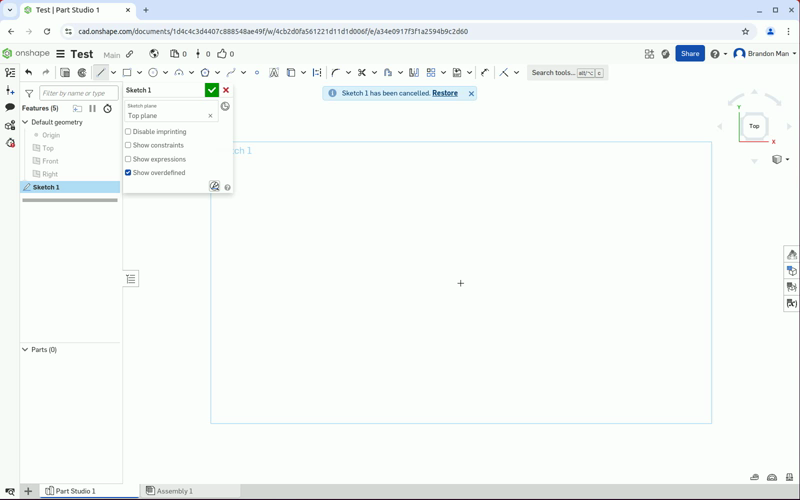
key_up(shift)
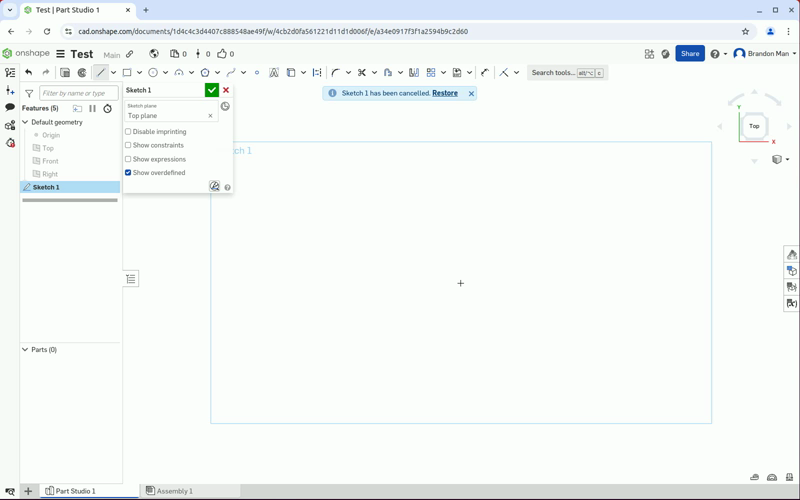
key_down(shift)
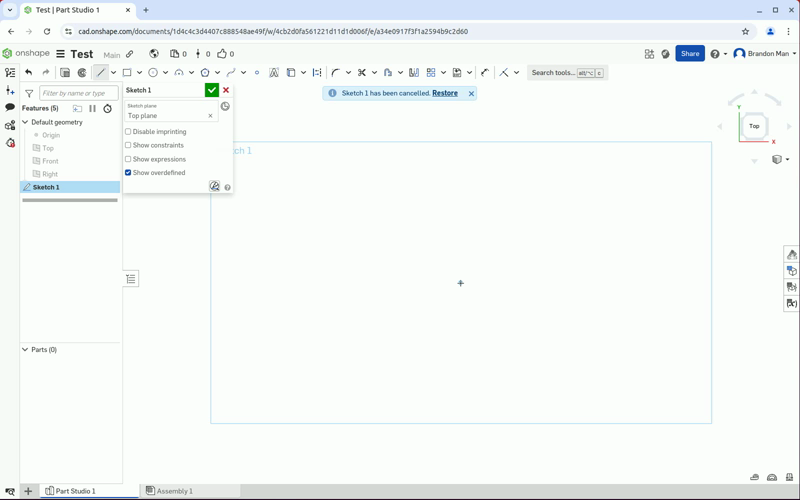
mouse_move(573, 282)
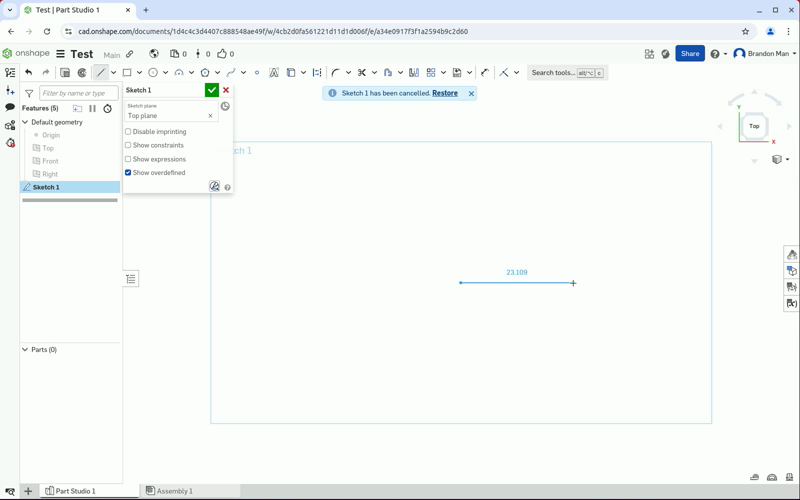
click(573, 282)
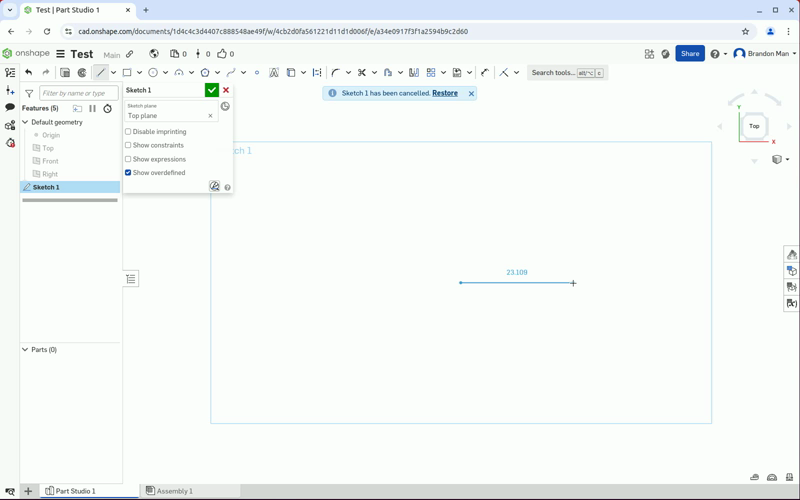
key_up(shift)
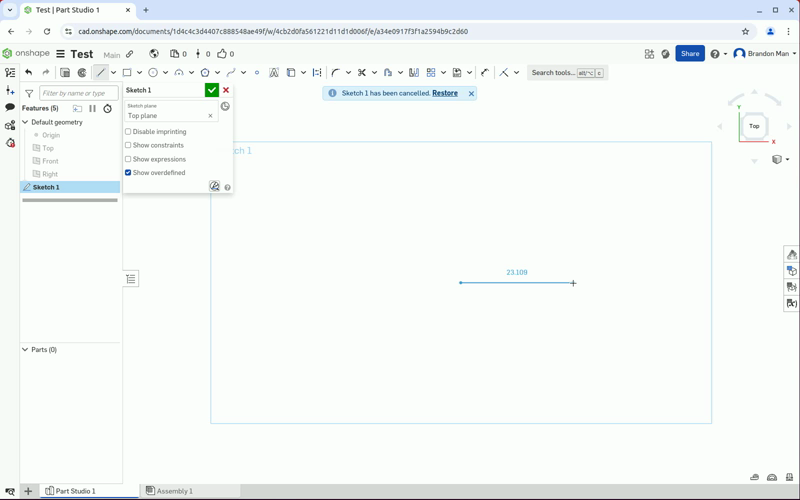
key_down(shift)
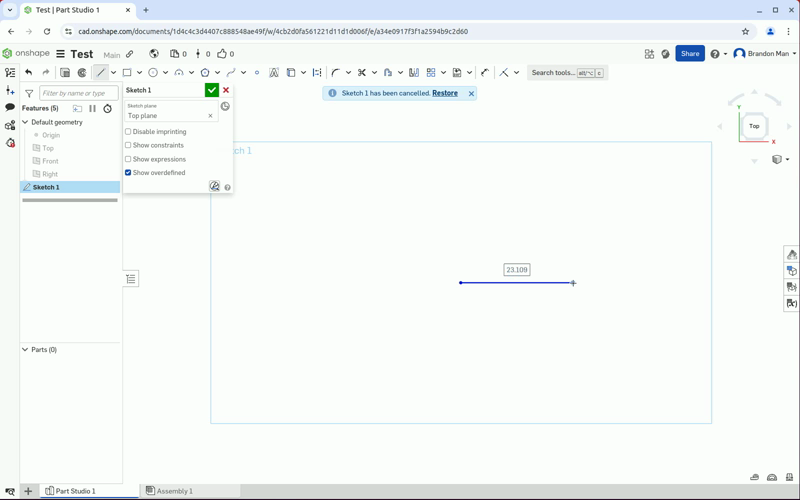
mouse_move(589, 282)
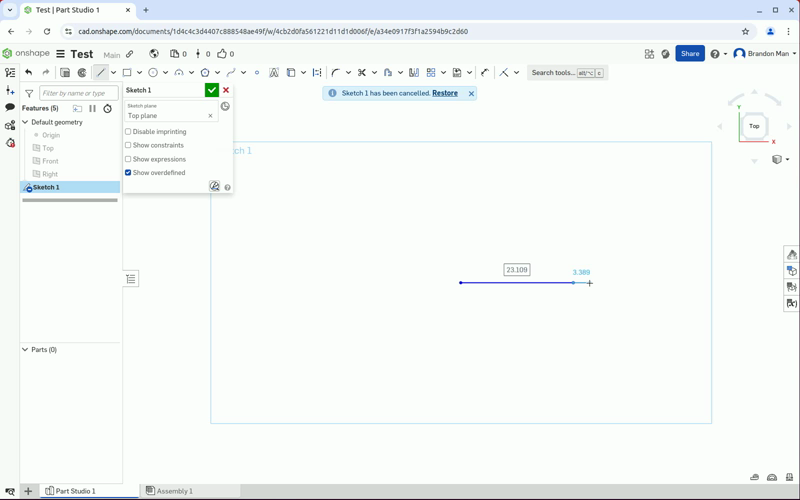
mouse_move(573, 281)
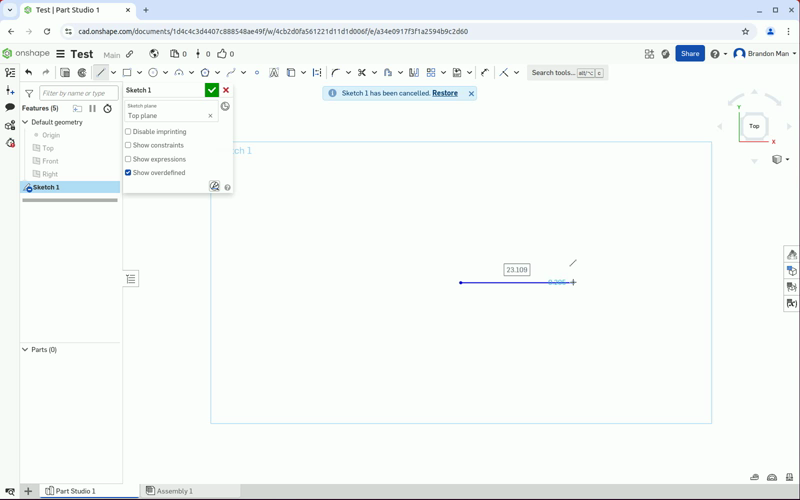
scroll(6)
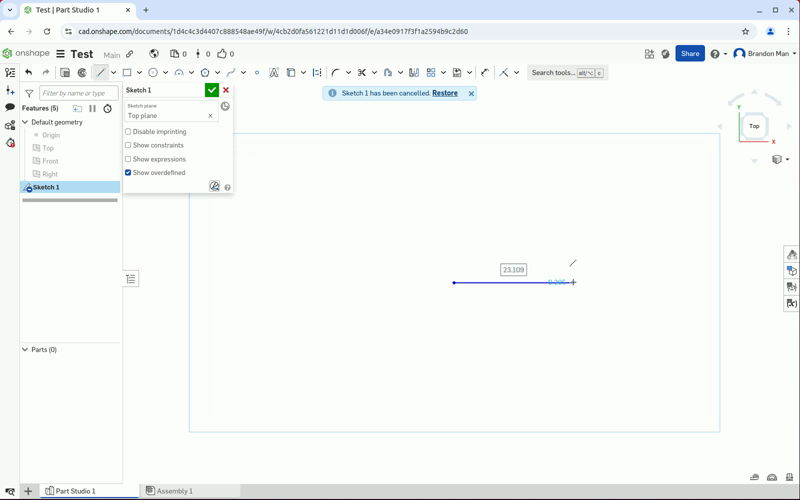
scroll(6)
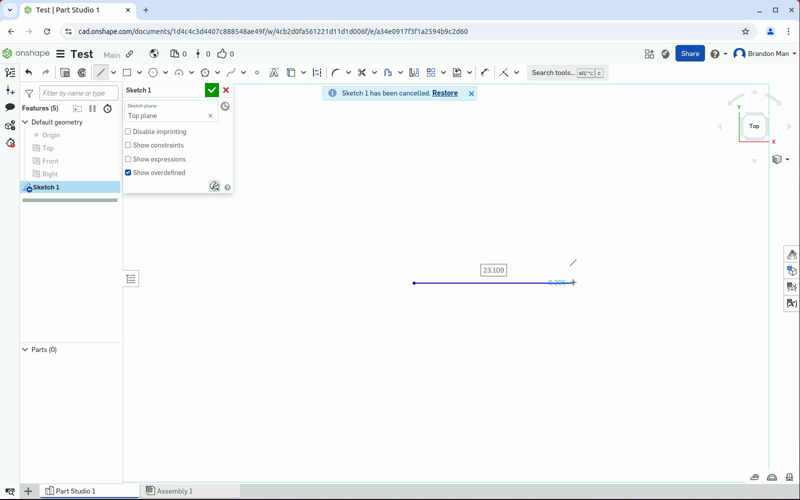
scroll(6)
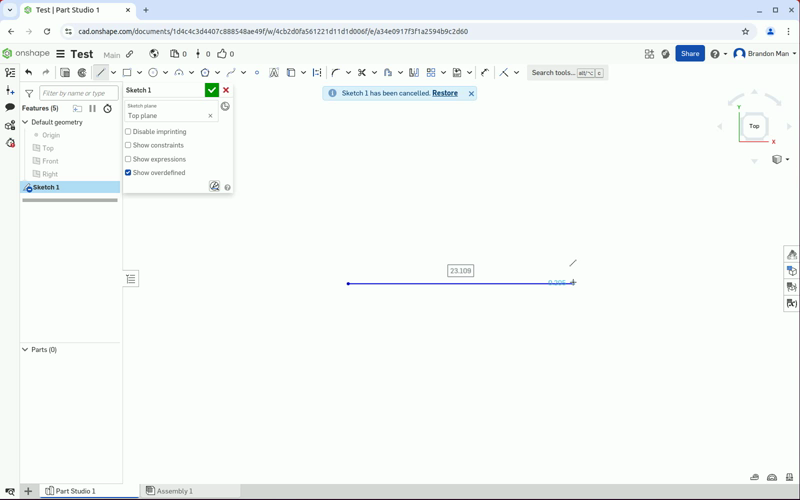
scroll(6)
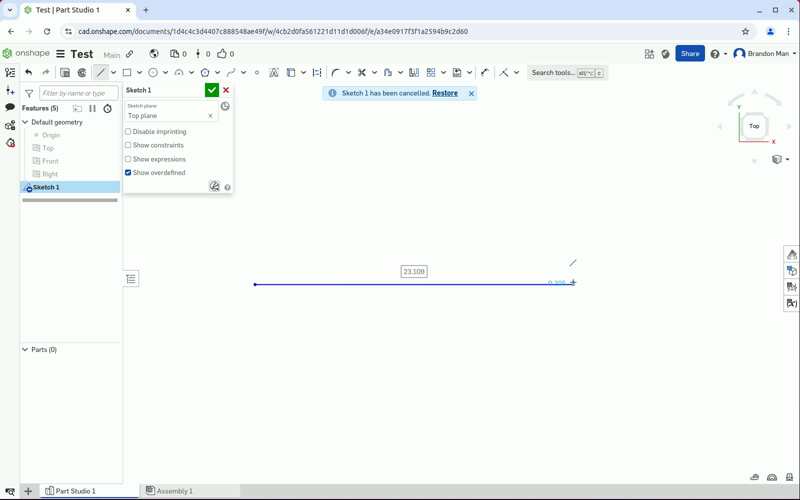
scroll(6)
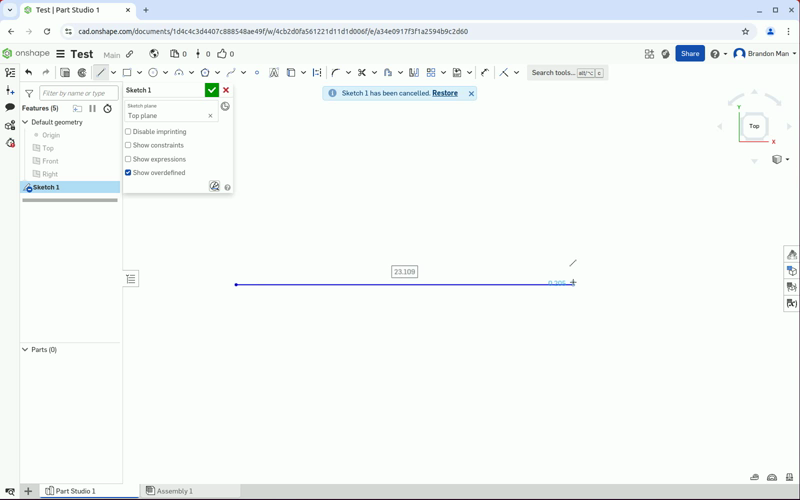
scroll(6)
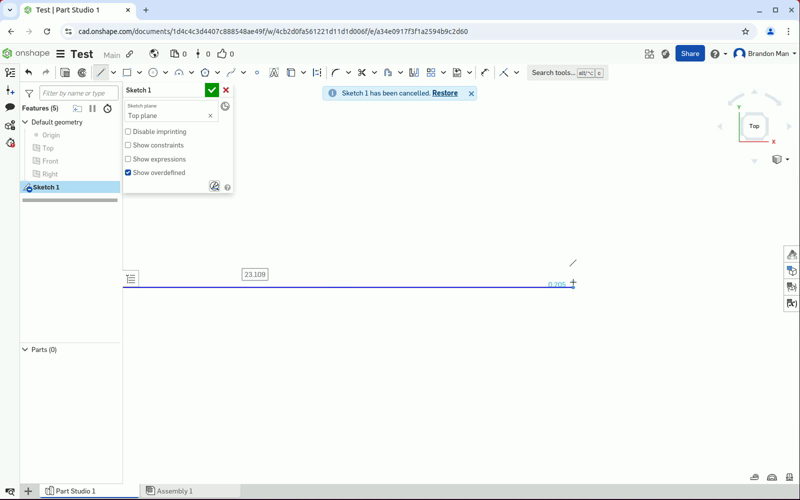
scroll(6)
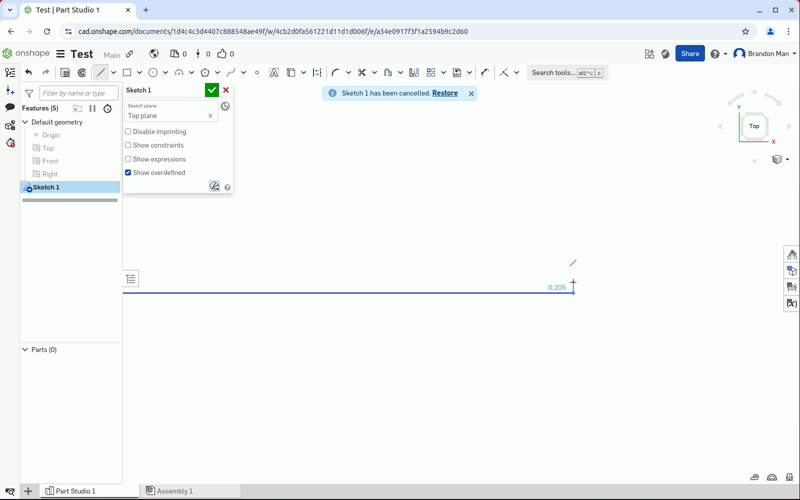
click(573, 281)
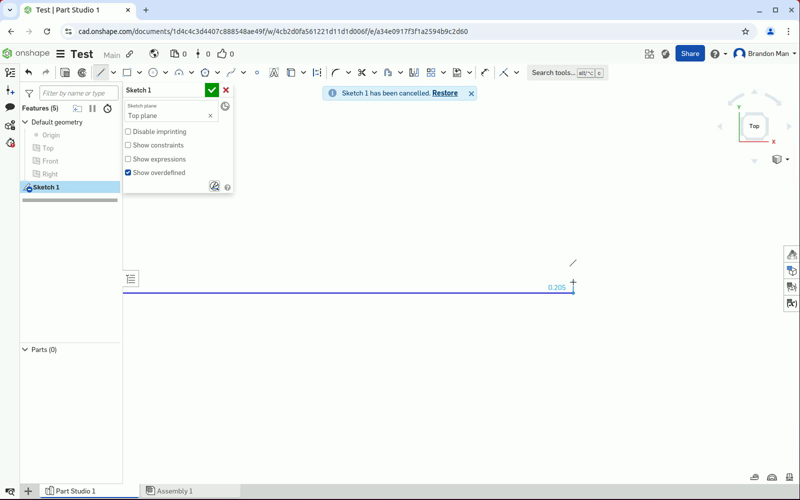
scroll(-6)
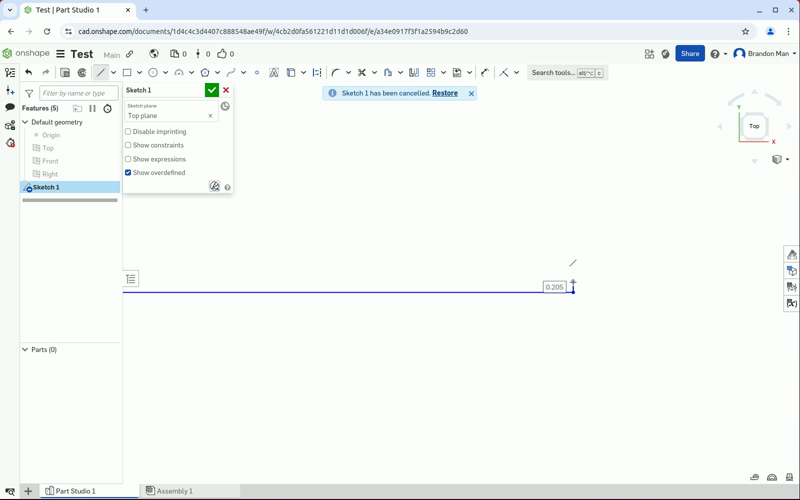
scroll(-6)
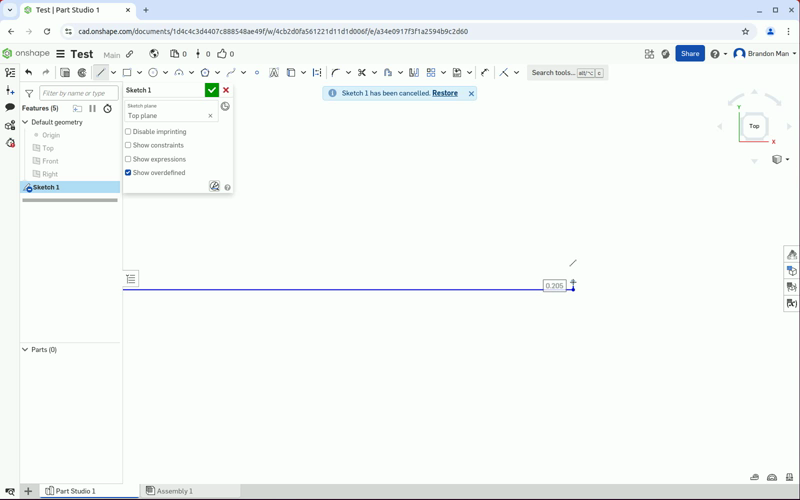
scroll(-6)
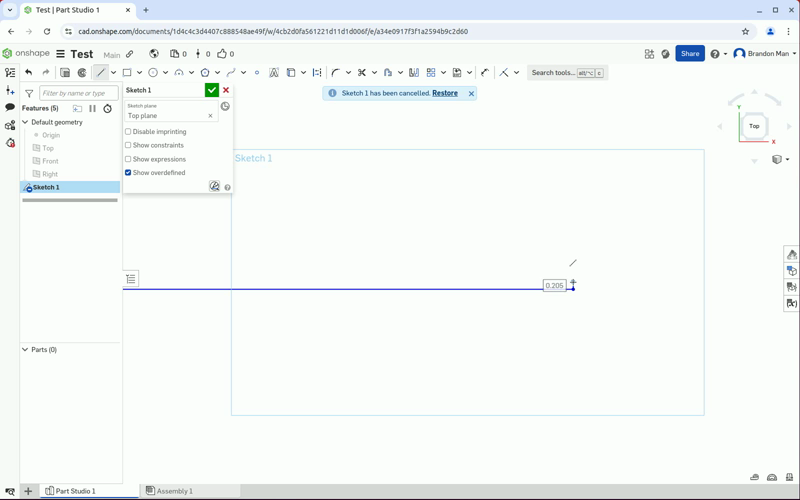
scroll(-6)
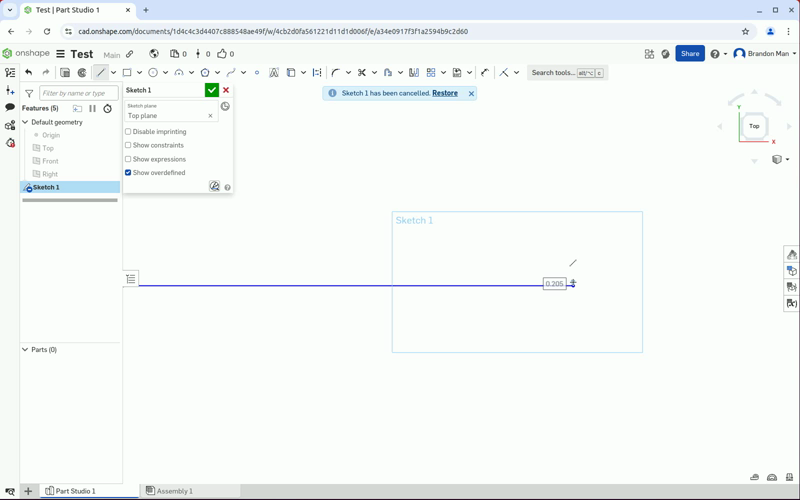
scroll(-6)
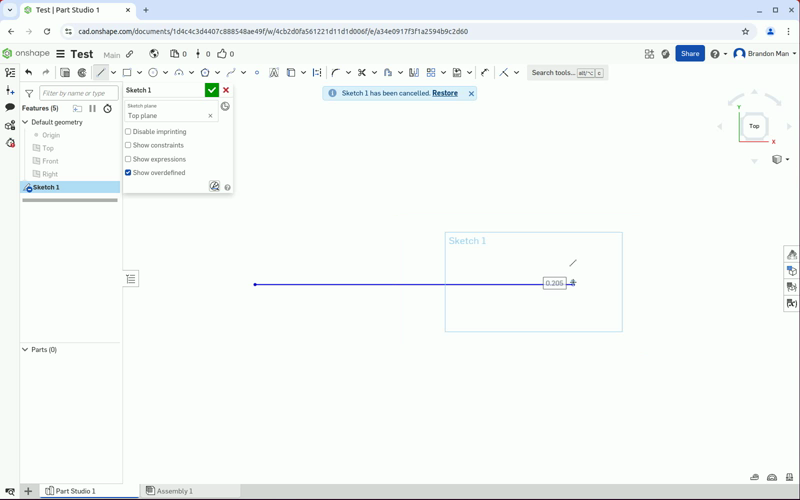
scroll(-6)
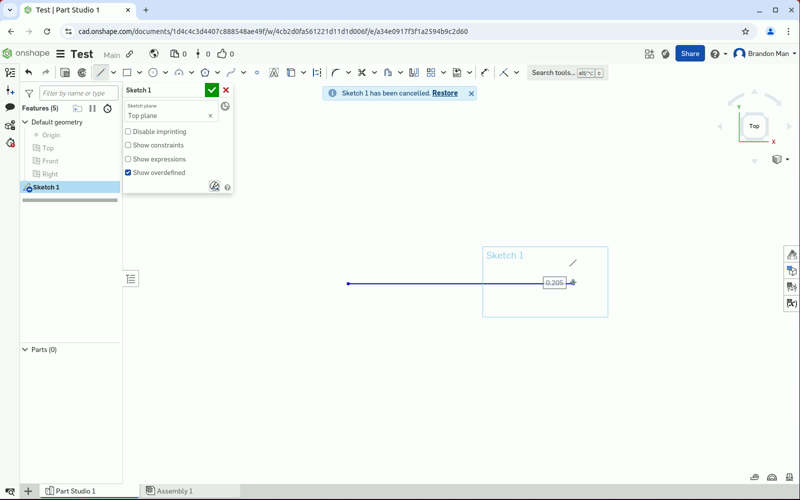
scroll(-6)
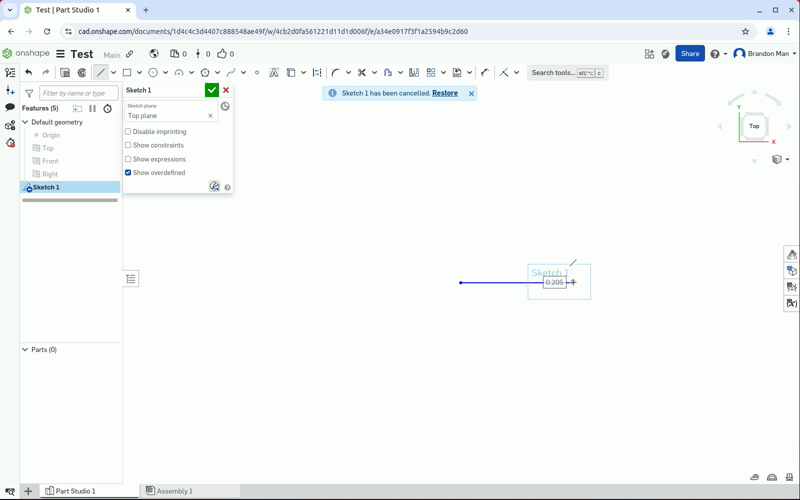
key_up(shift)
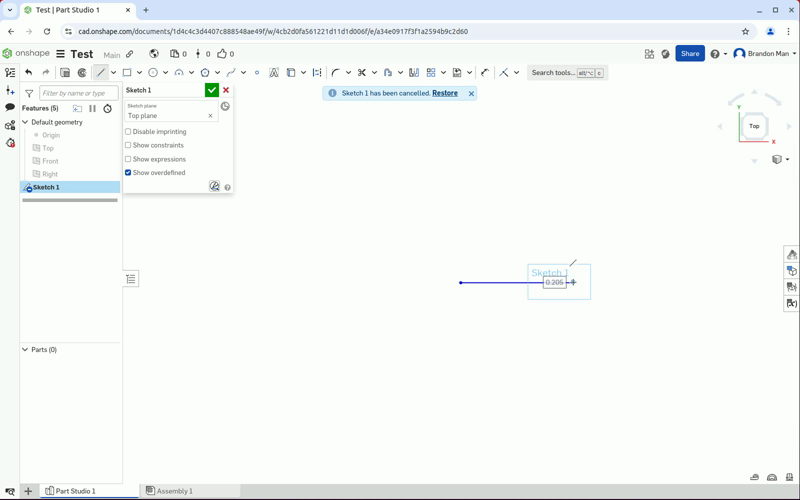
key_down(shift)
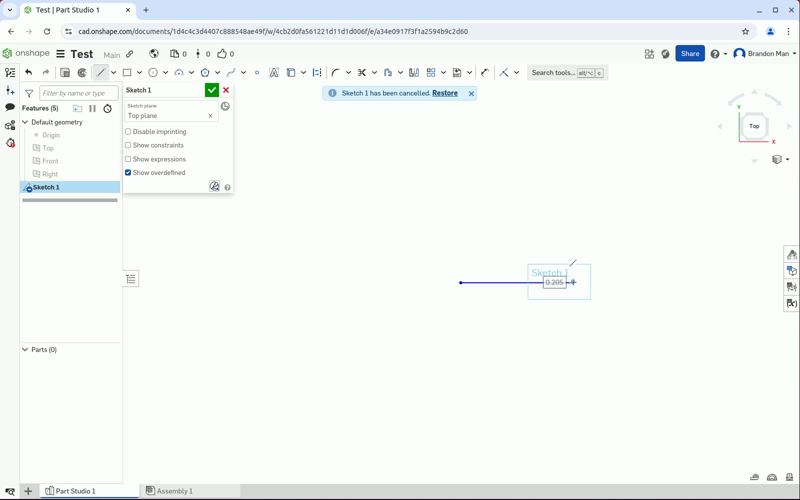
mouse_move(589, 281)
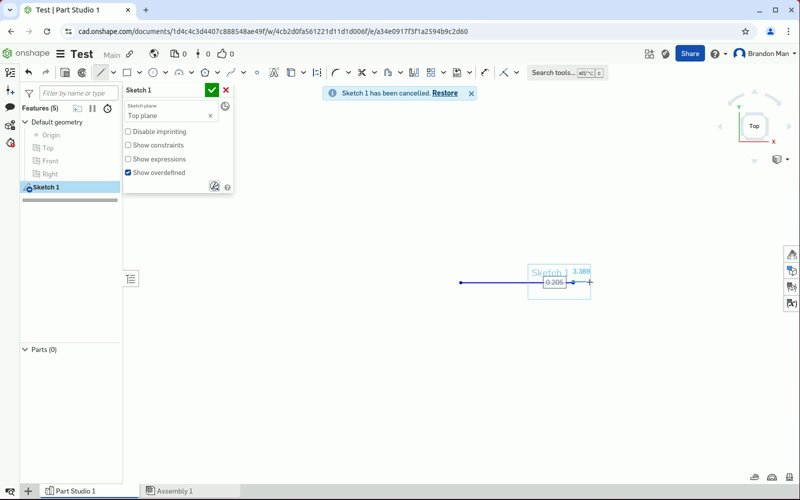
mouse_move(564, 281)
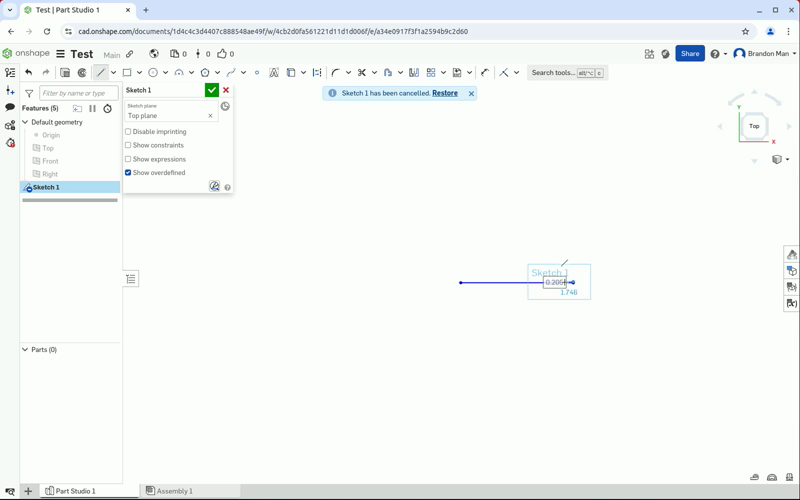
click(564, 281)
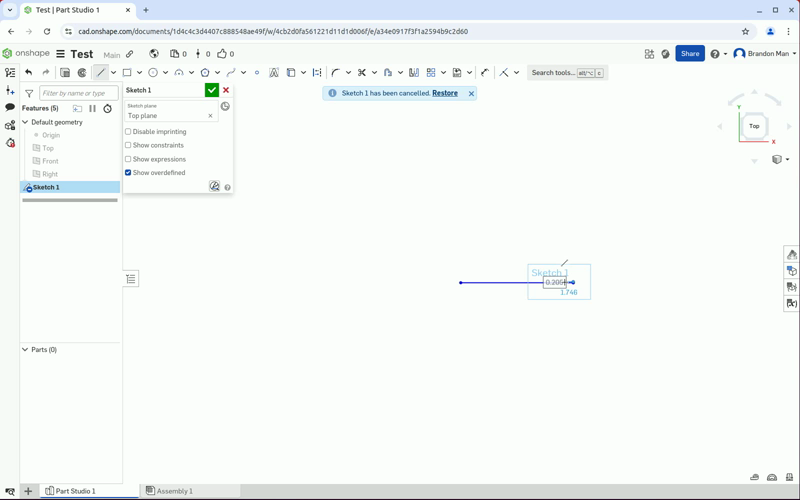
key_up(shift)
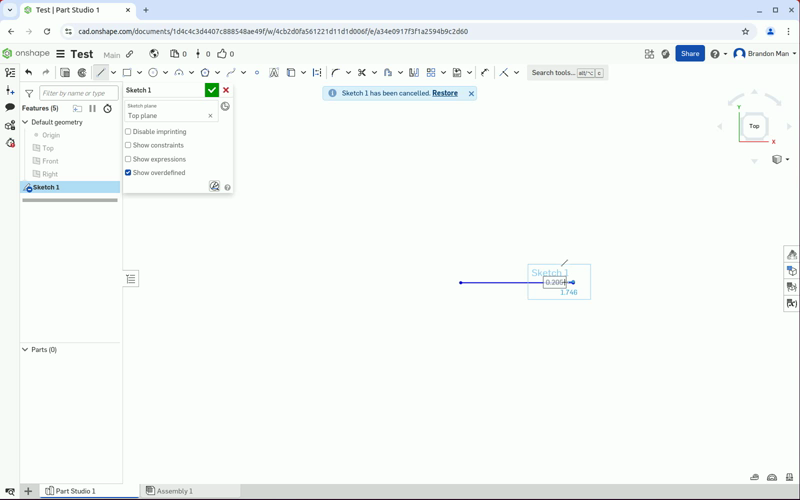
key_down(shift)
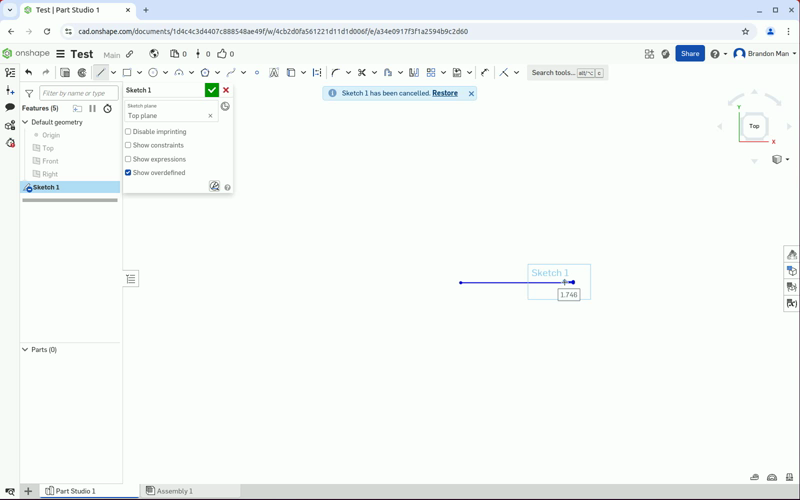
mouse_move(589, 281)
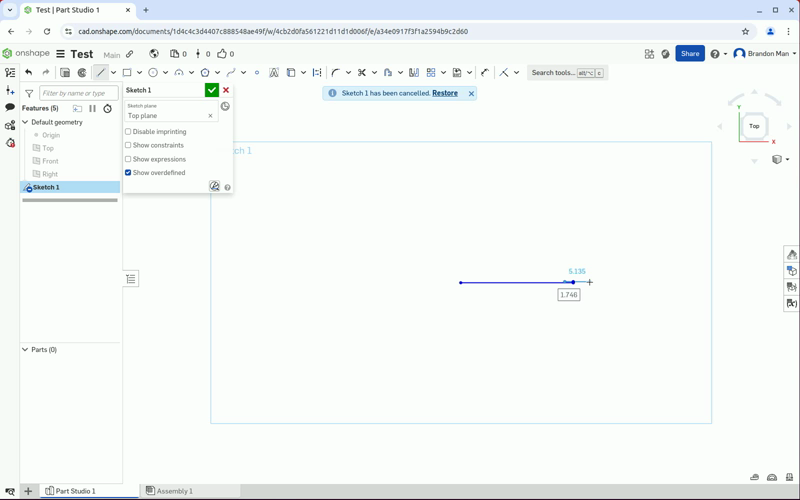
mouse_move(564, 223)
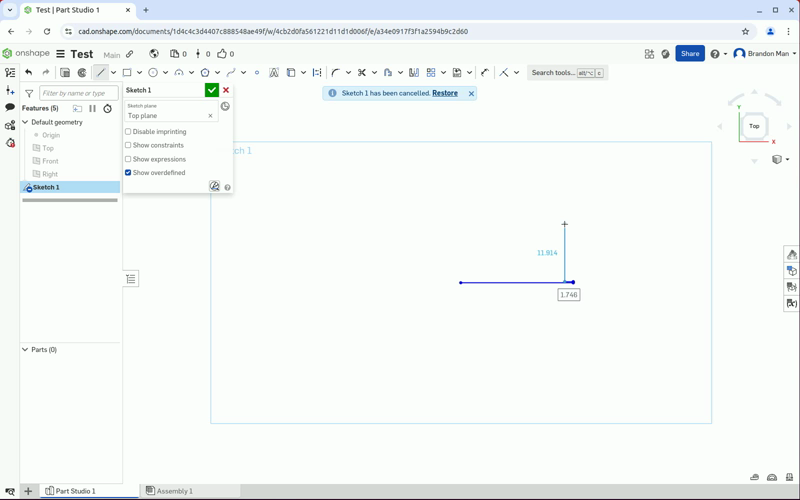
click(564, 223)
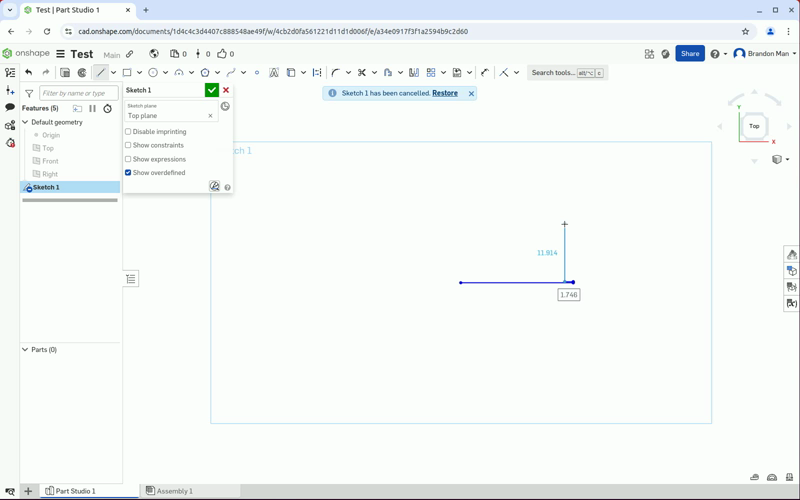
key_up(shift)
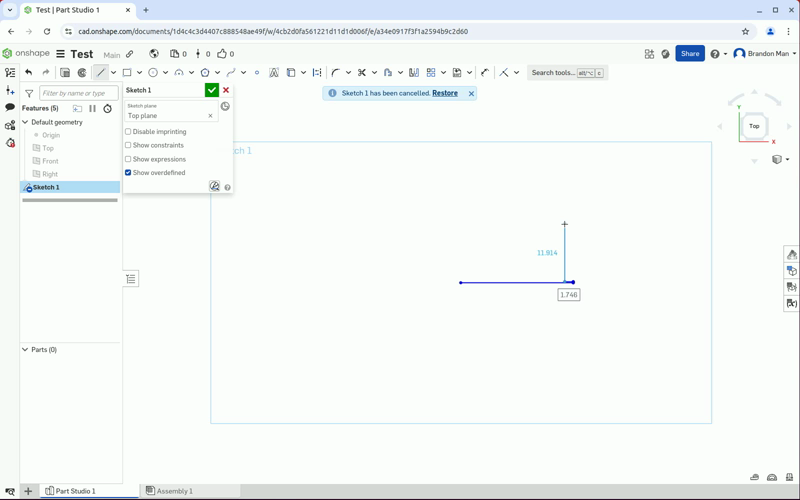
key_down(shift)
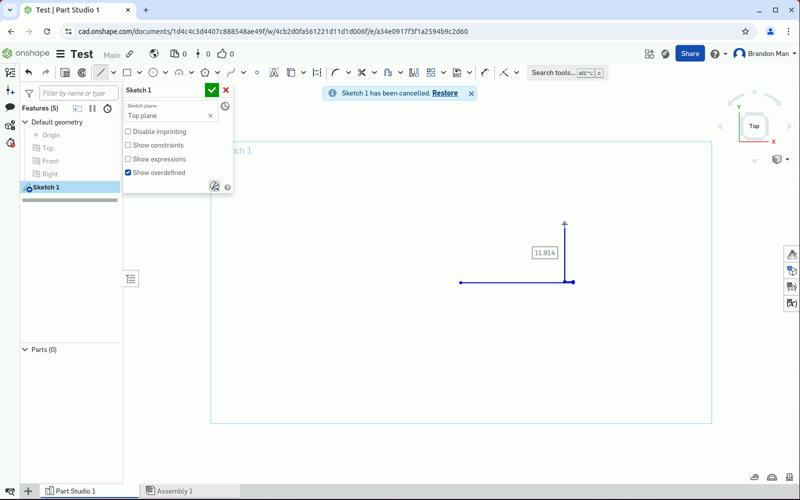
mouse_move(589, 223)
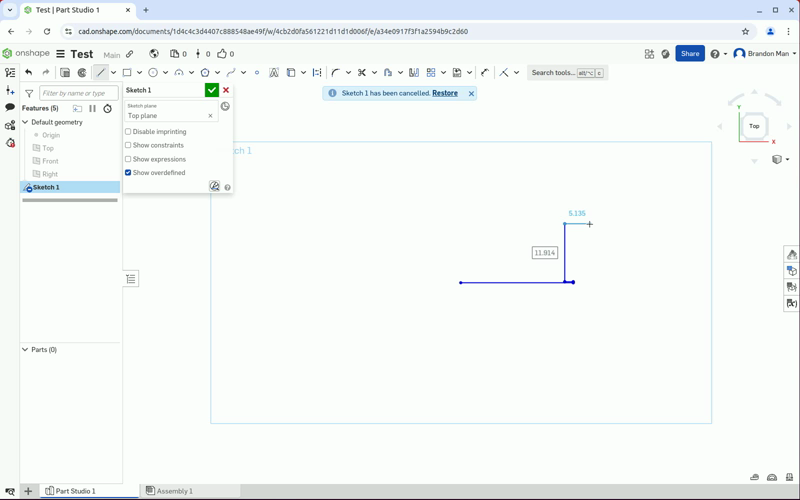
mouse_move(573, 223)
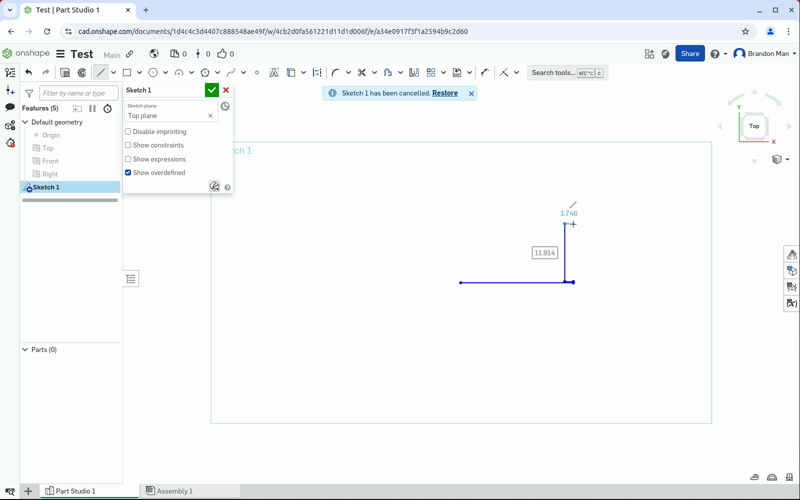
click(573, 223)
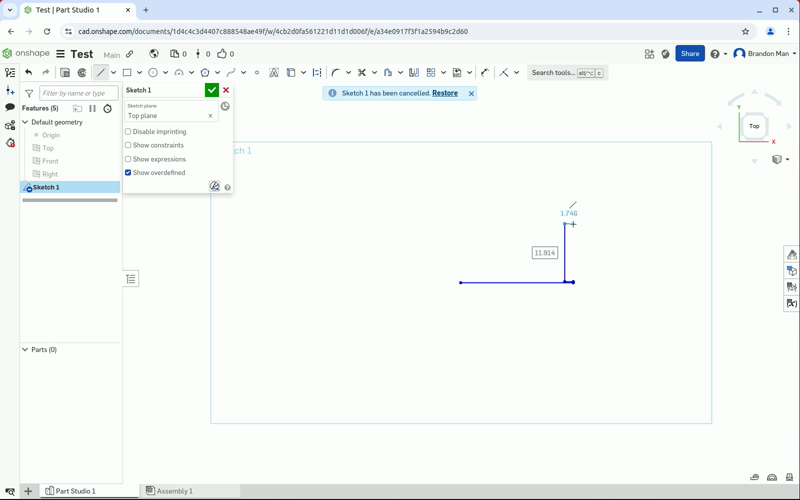
key_up(shift)
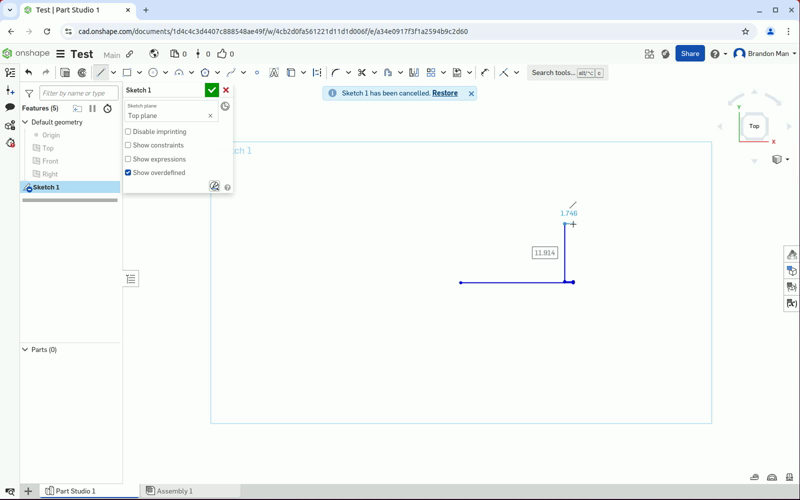
key_down(shift)
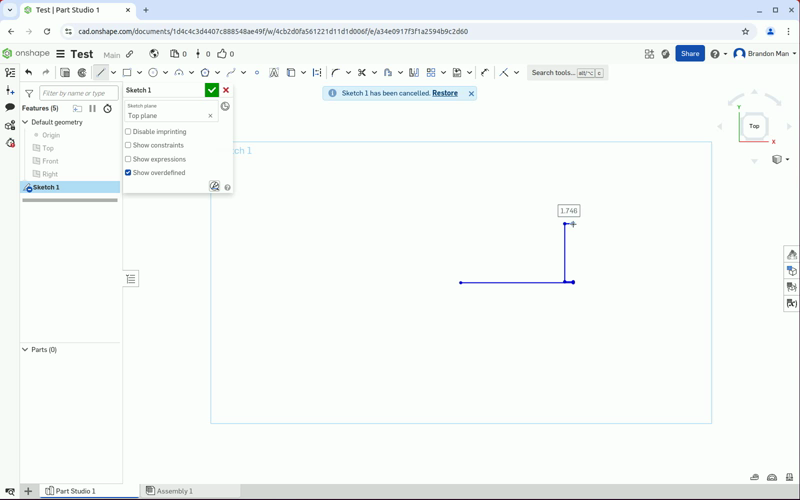
mouse_move(589, 223)
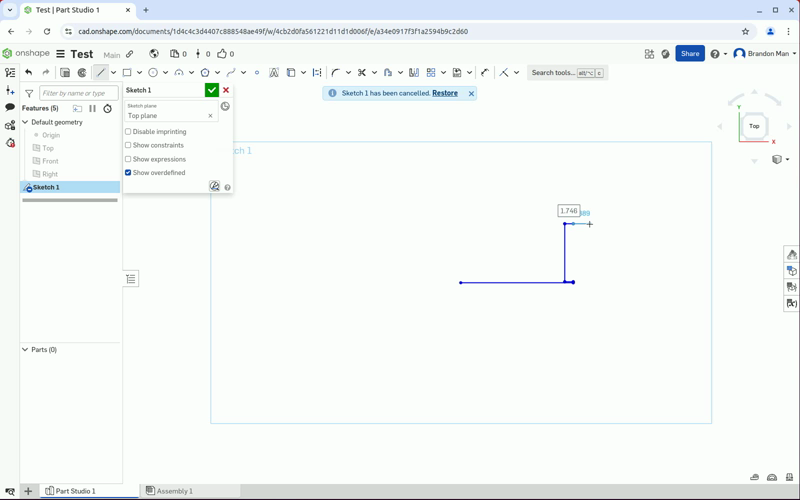
mouse_move(573, 222)
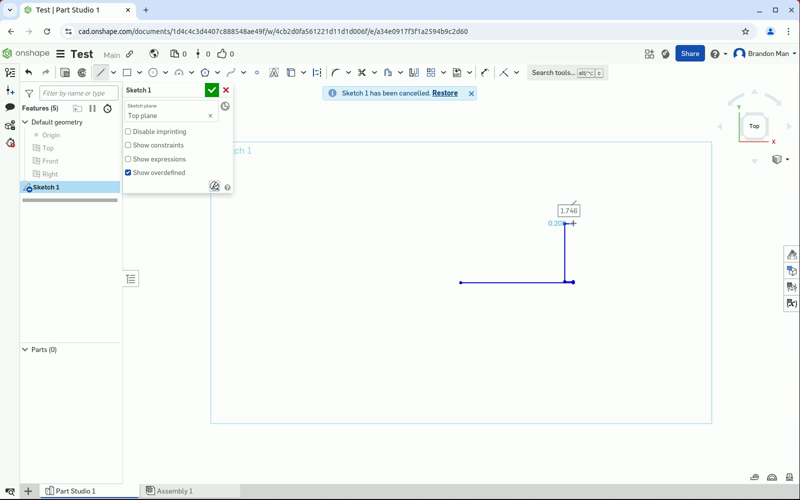
scroll(6)
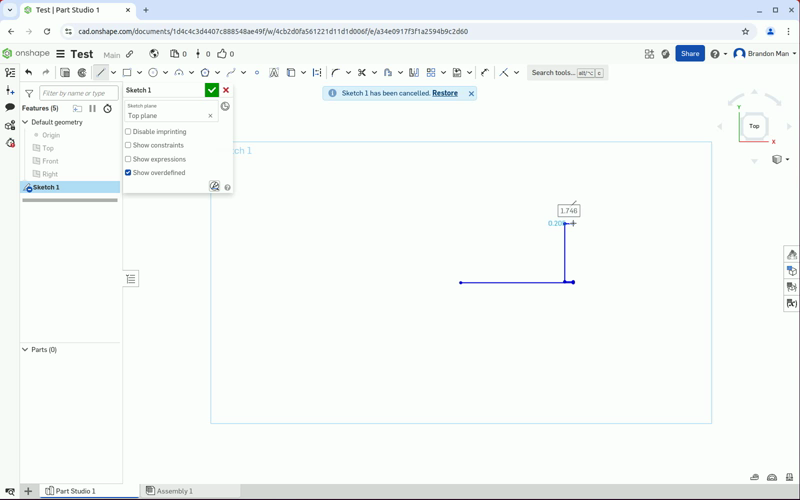
scroll(6)
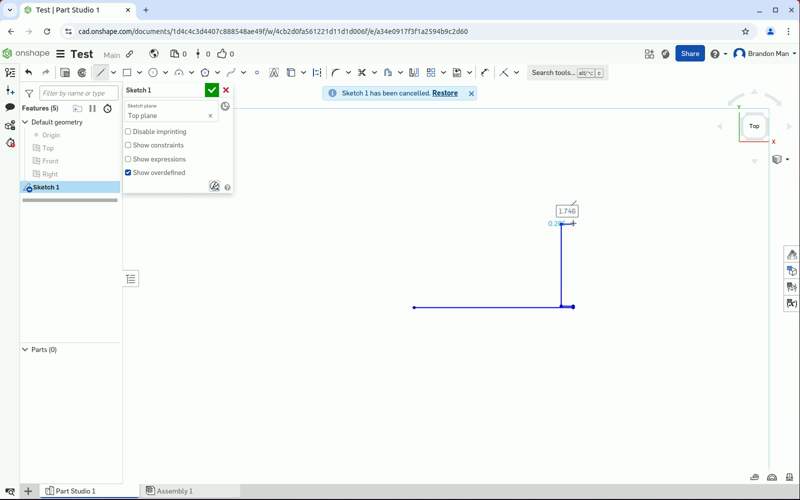
scroll(6)
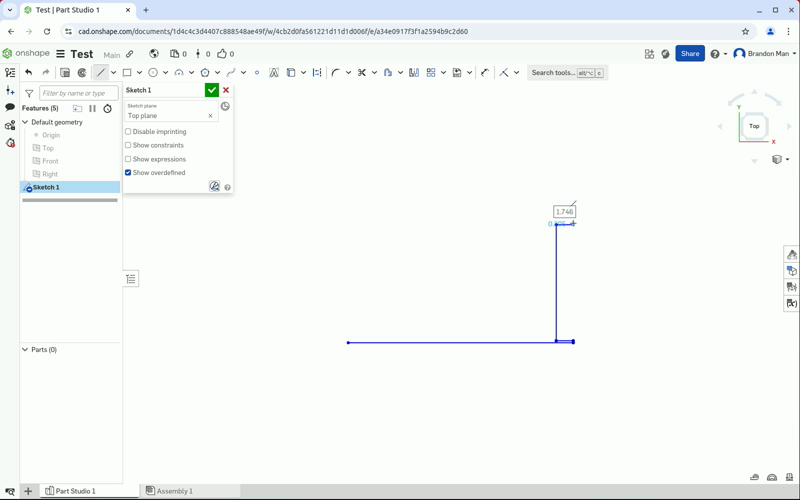
scroll(6)
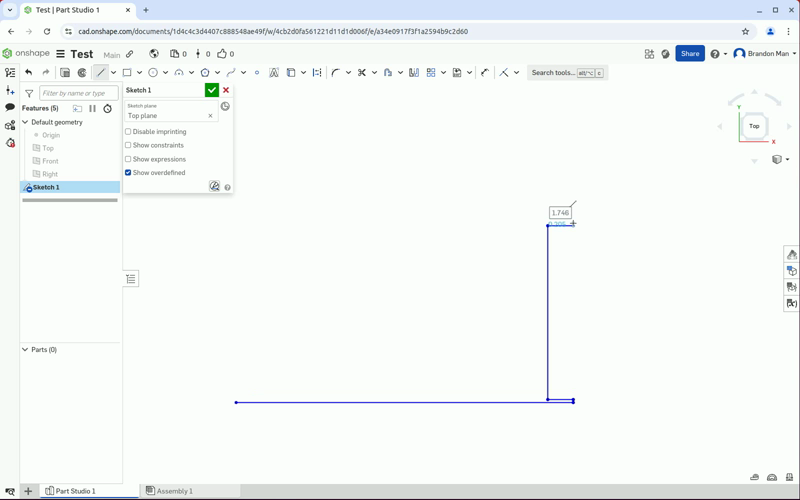
scroll(6)
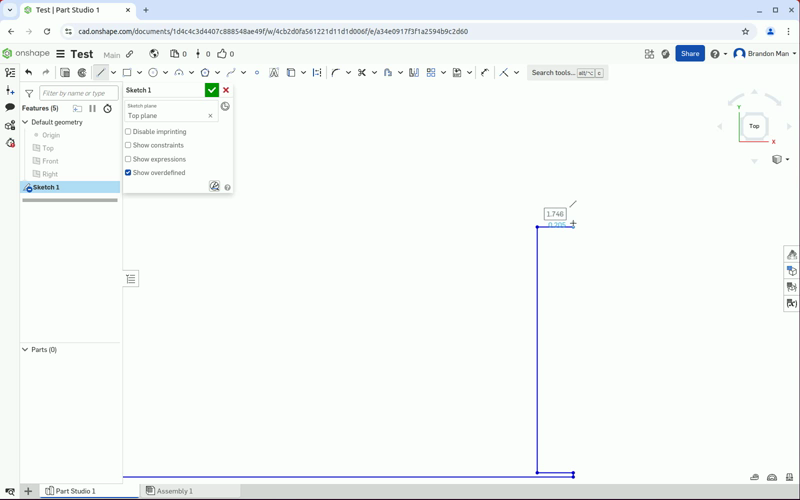
scroll(6)
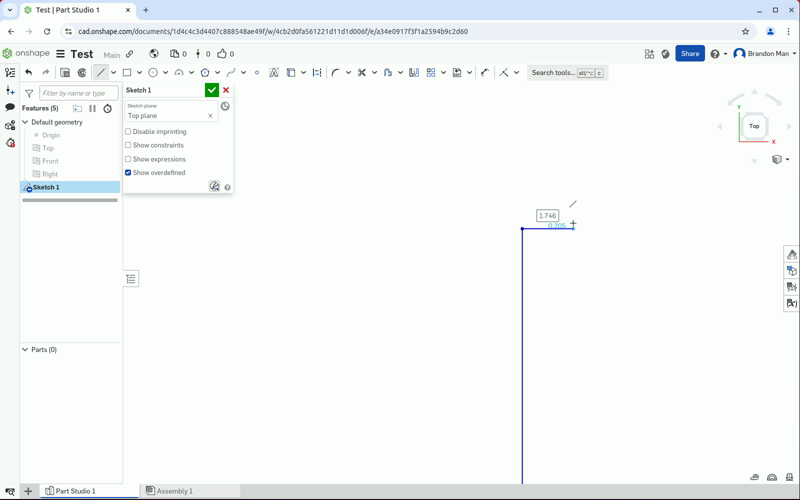
scroll(6)
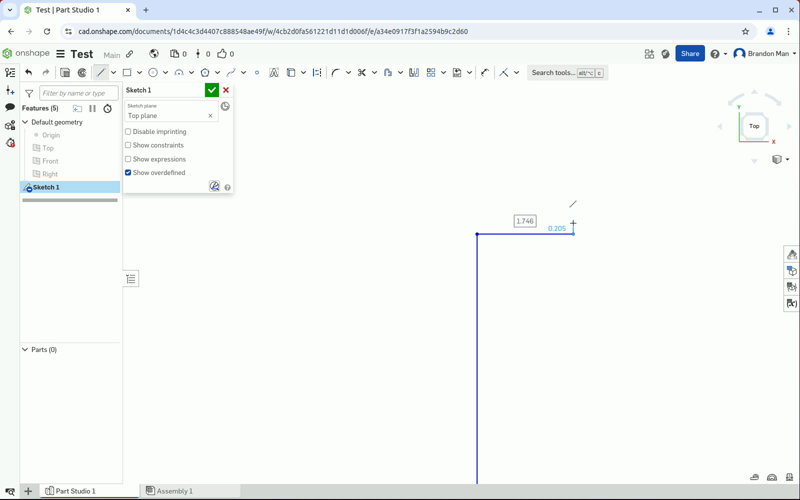
click(573, 222)
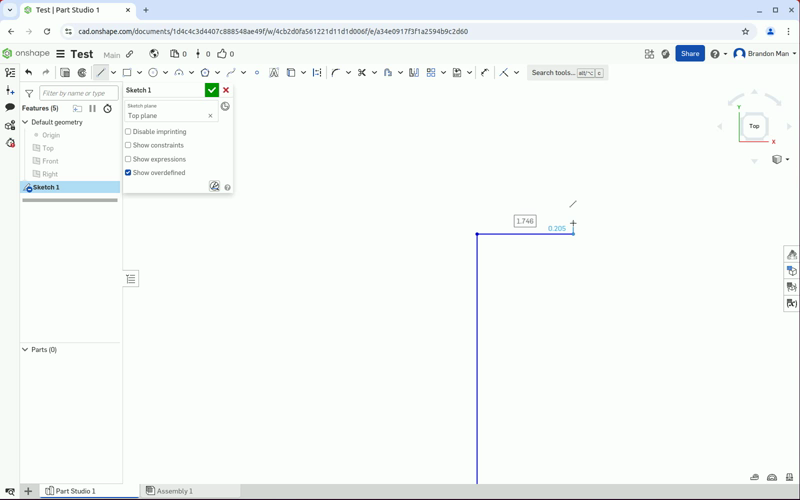
scroll(-6)
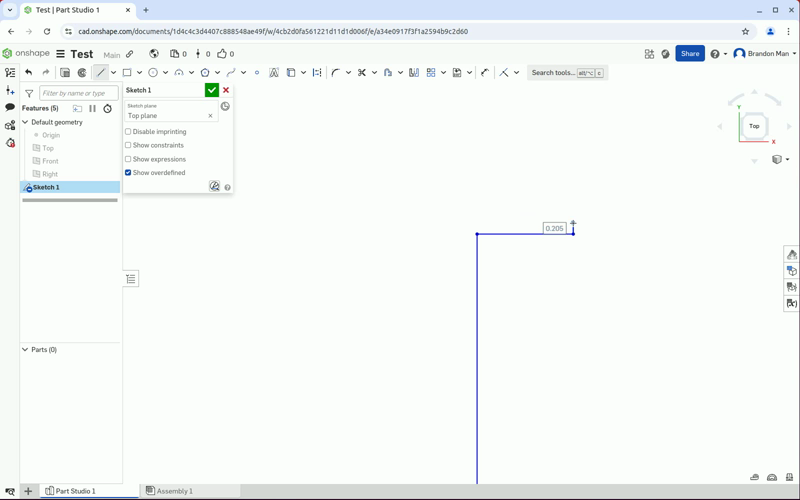
scroll(-6)
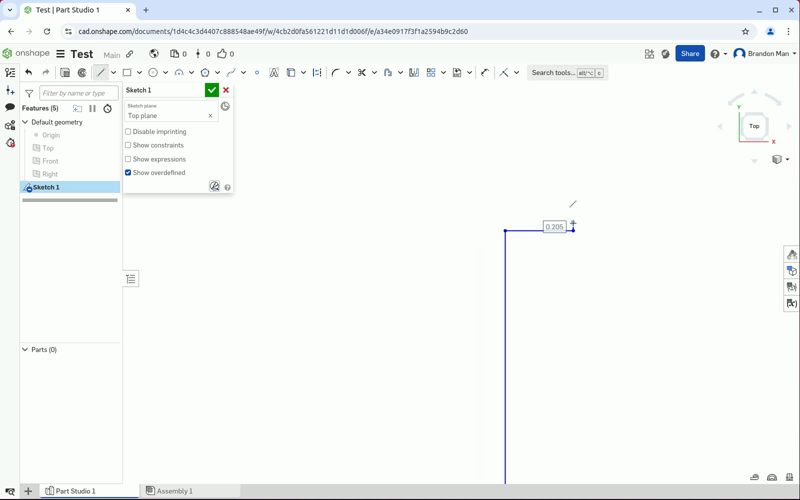
scroll(-6)
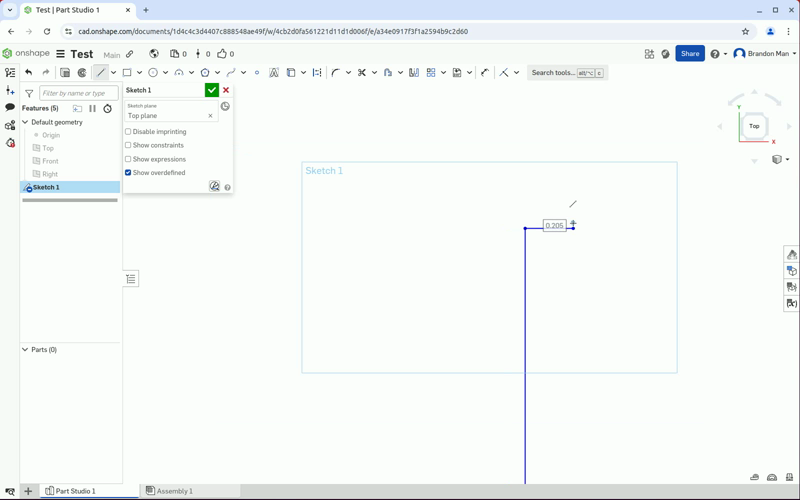
scroll(-6)
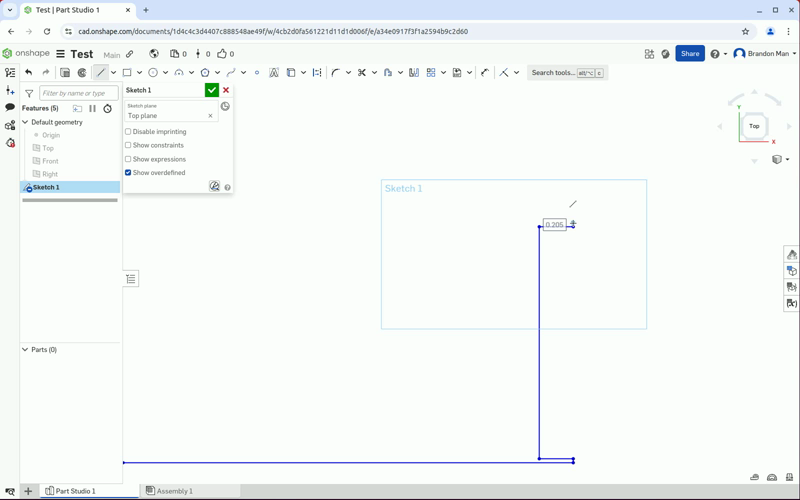
scroll(-6)
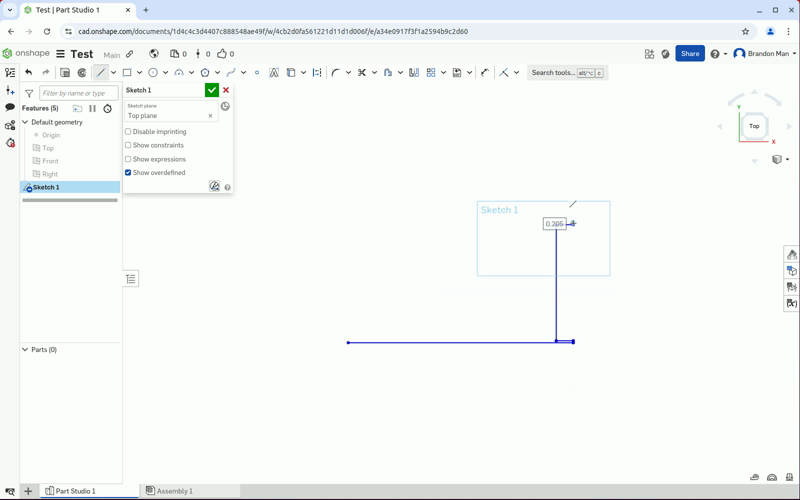
scroll(-6)
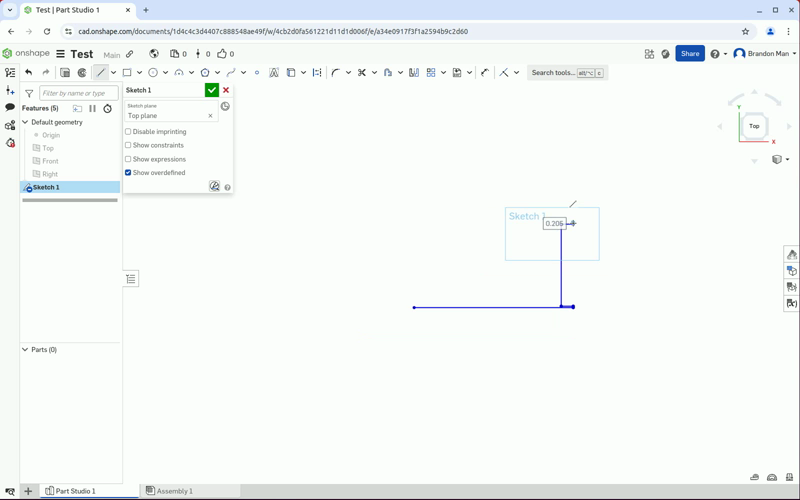
scroll(-6)
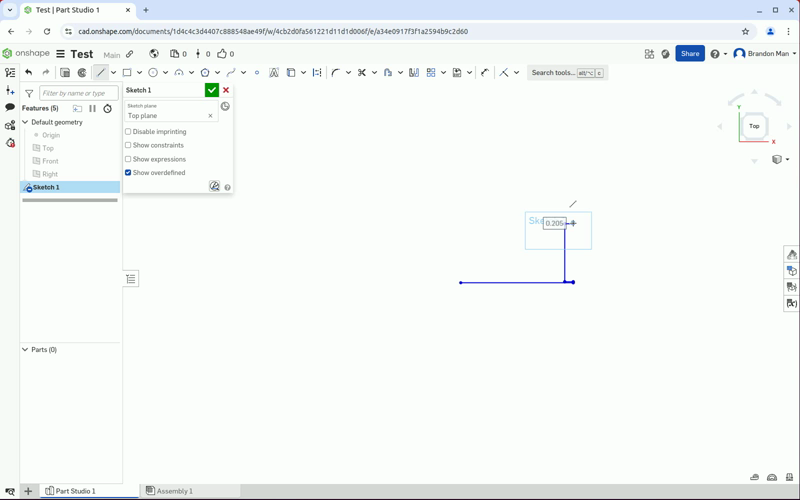
key_up(shift)
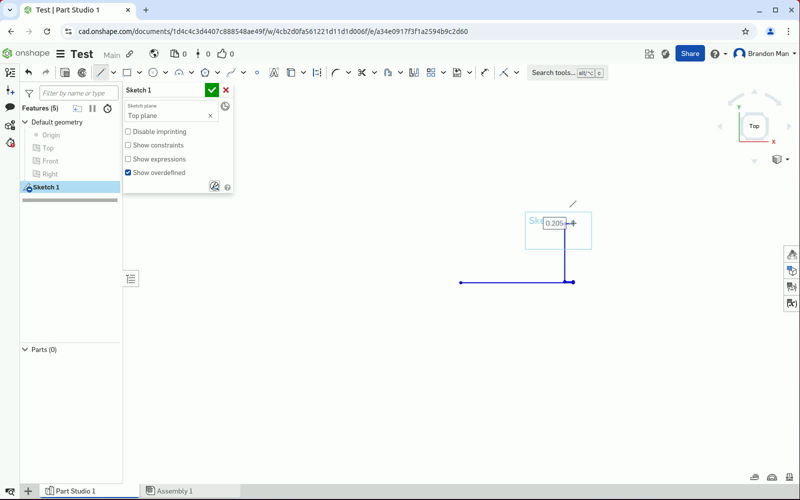
key_down(shift)
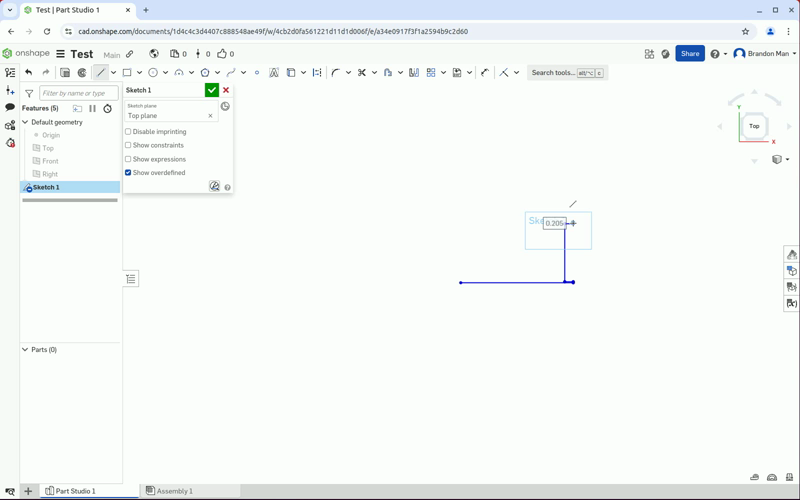
mouse_move(460, 222)
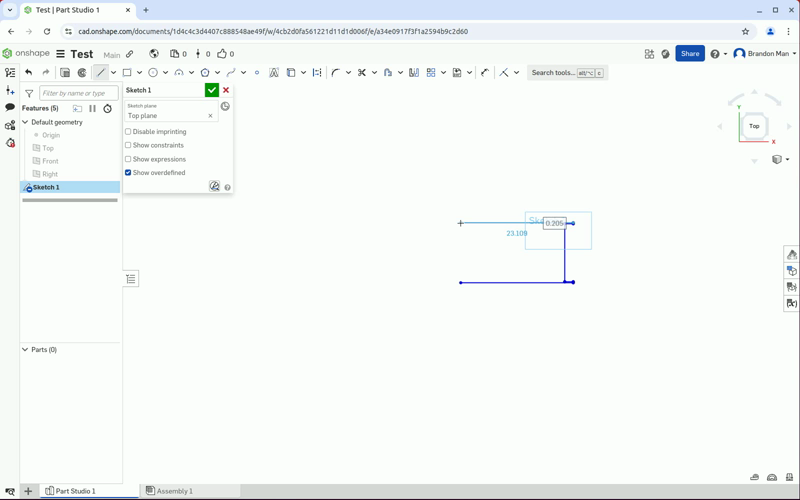
click(460, 222)
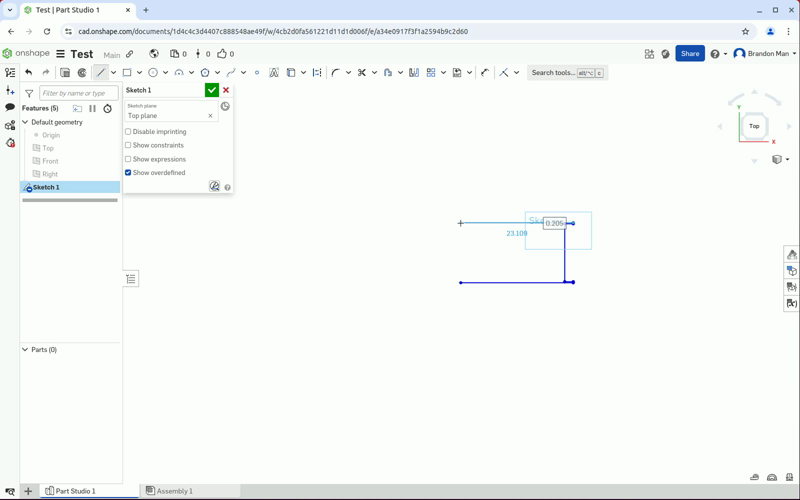
key_up(shift)
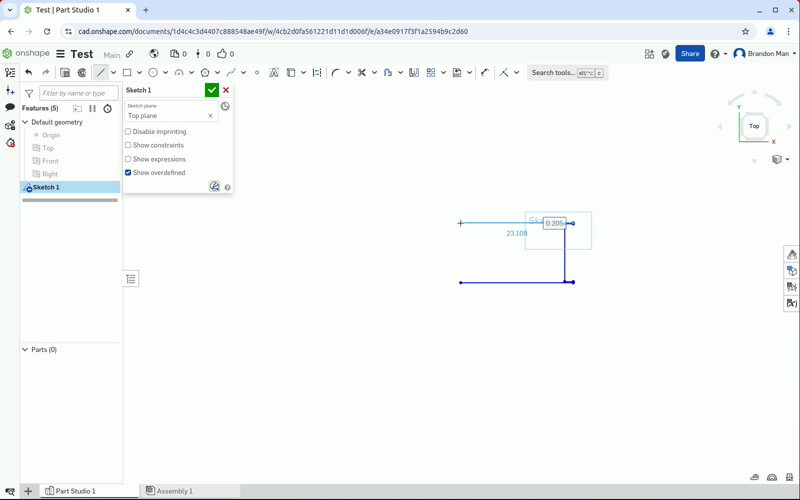
key_down(shift)
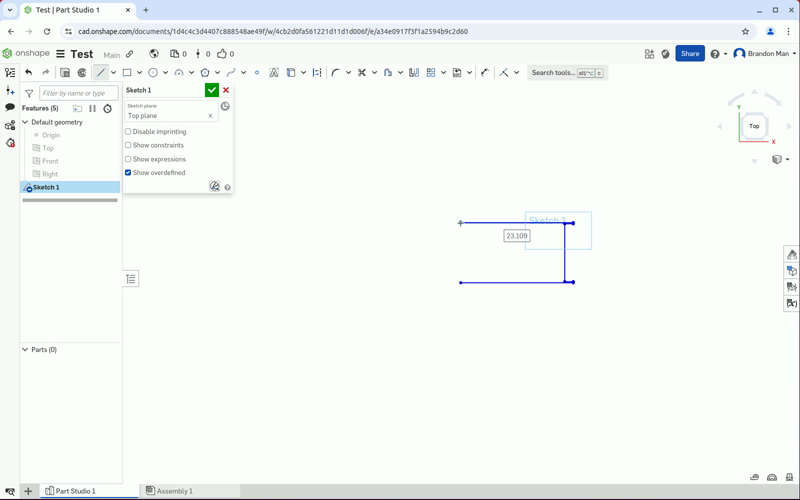
mouse_move(460, 282)
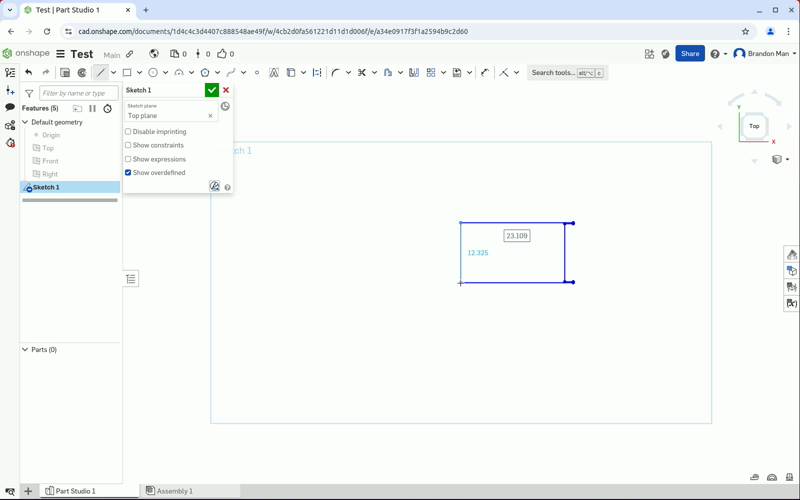
key_up(shift)
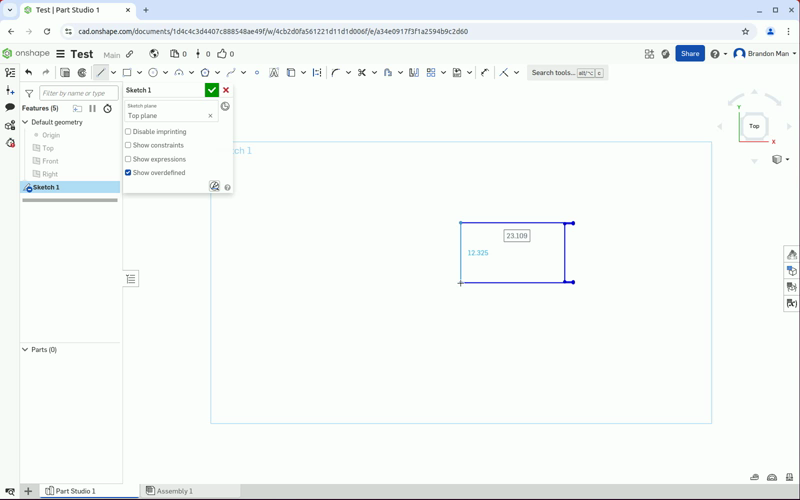
click(460, 282)
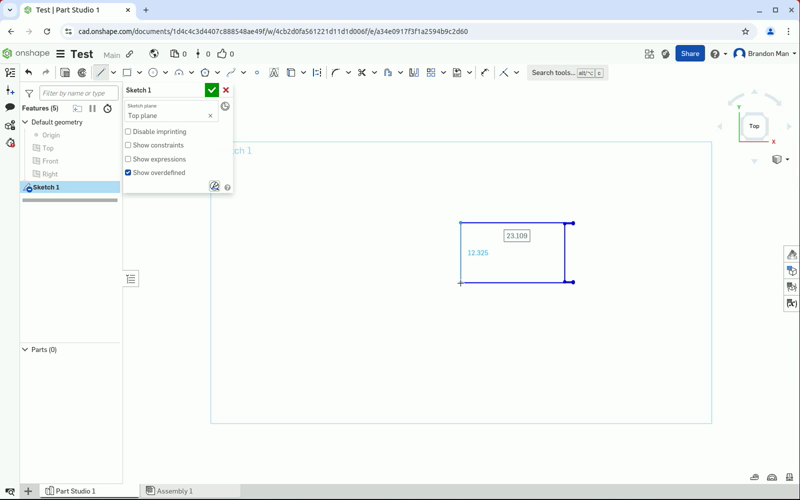
key(esc)
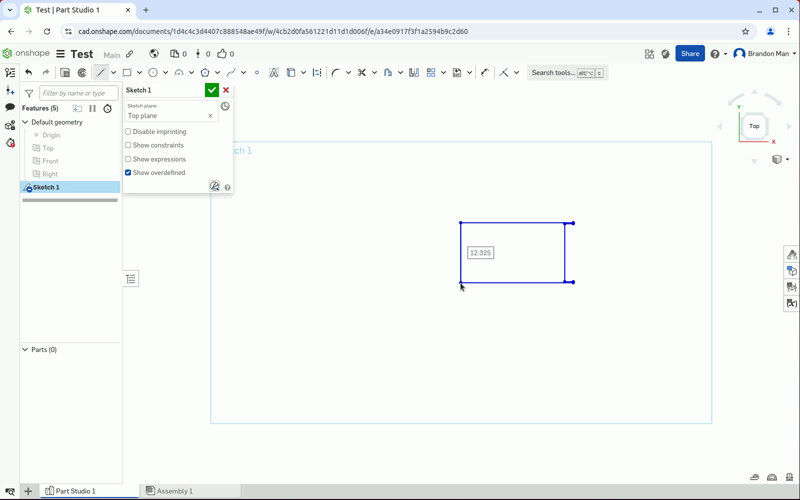
mouse_move(473, 275)
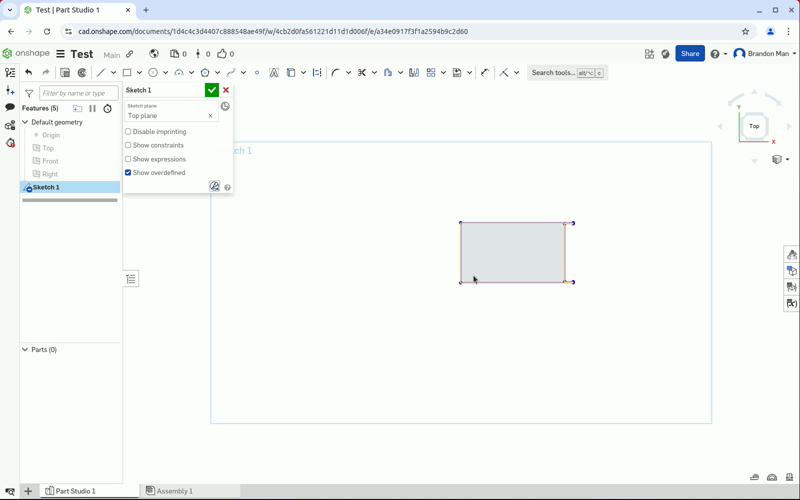
click(473, 275)
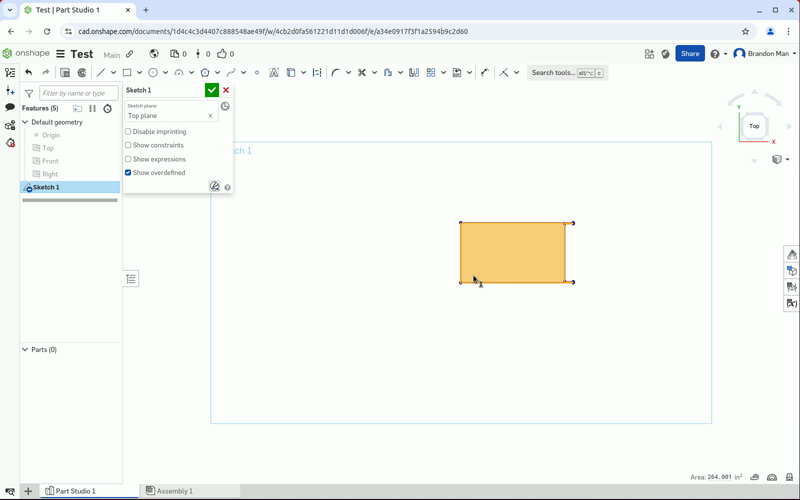
mouse_move(73, 352)
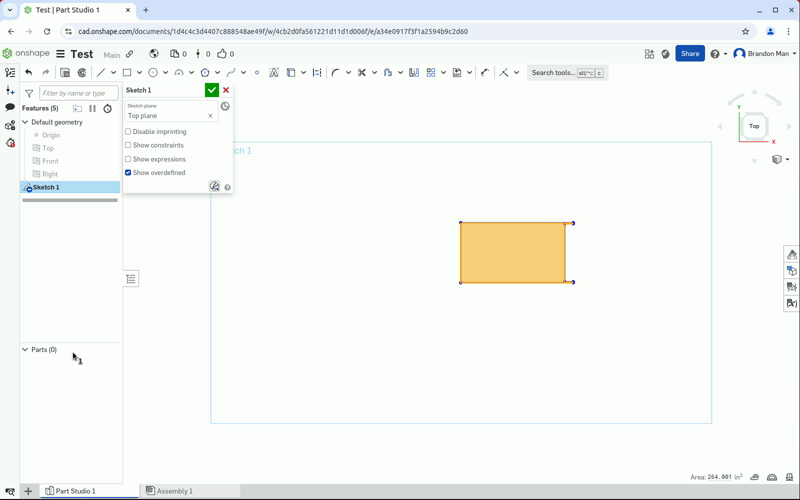
key(shift+y)
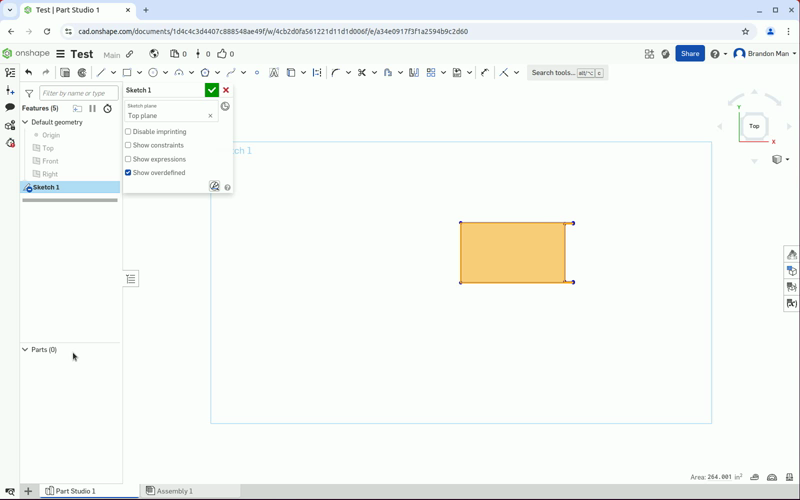
key(shift+e)
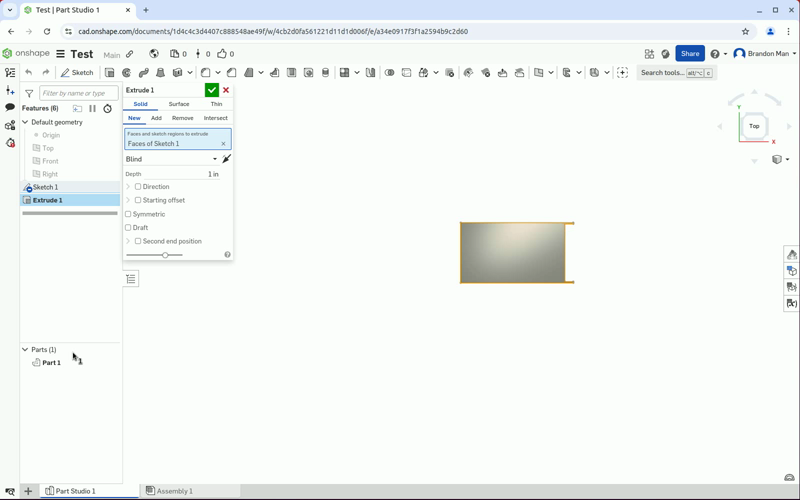
mouse_move(143, 106)
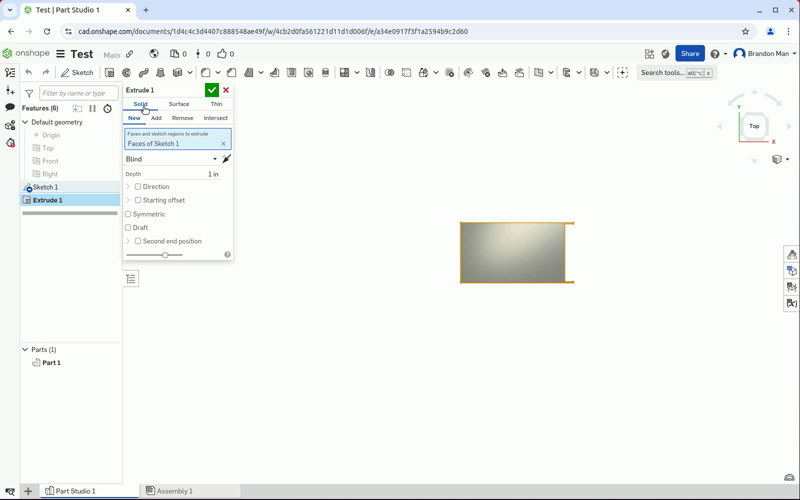
click(143, 106)
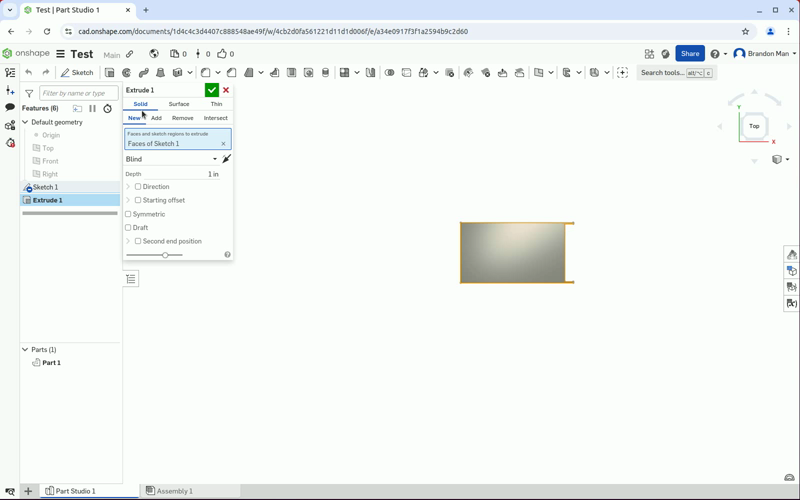
mouse_move(137, 120)
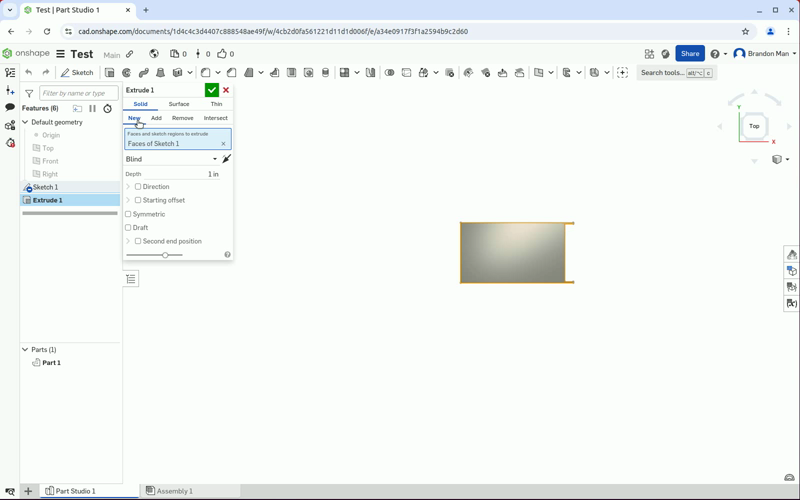
click(137, 120)
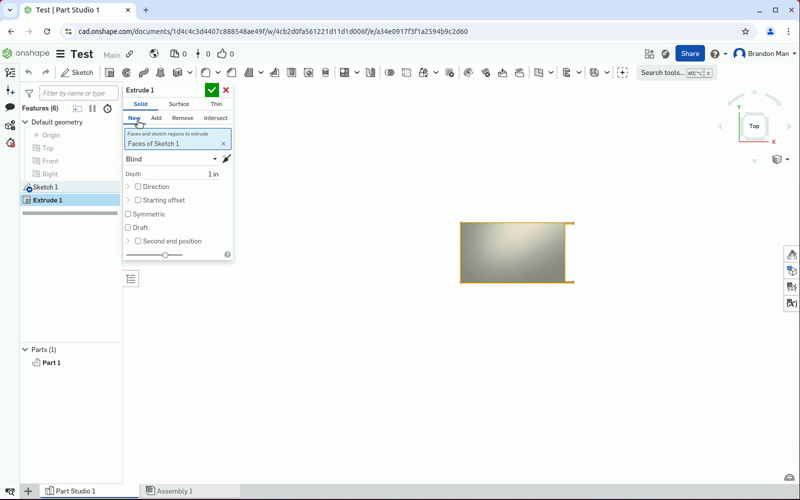
key(tab, 4)
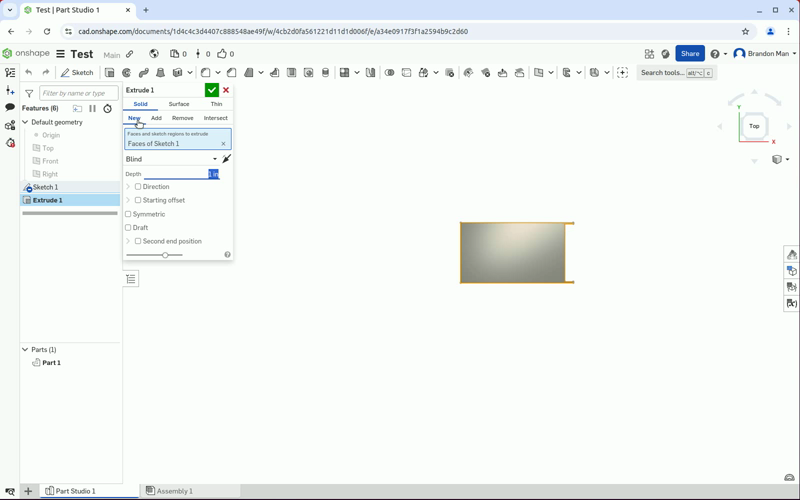
text(3.129)
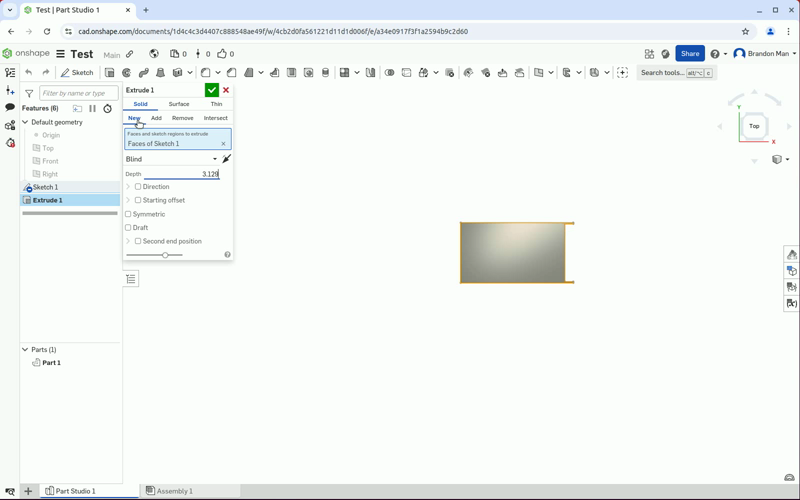
key(enter)
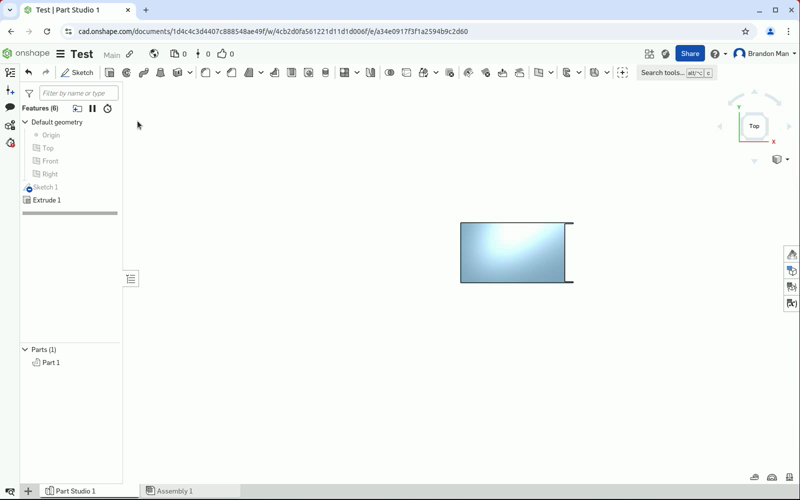
key(shift+h)
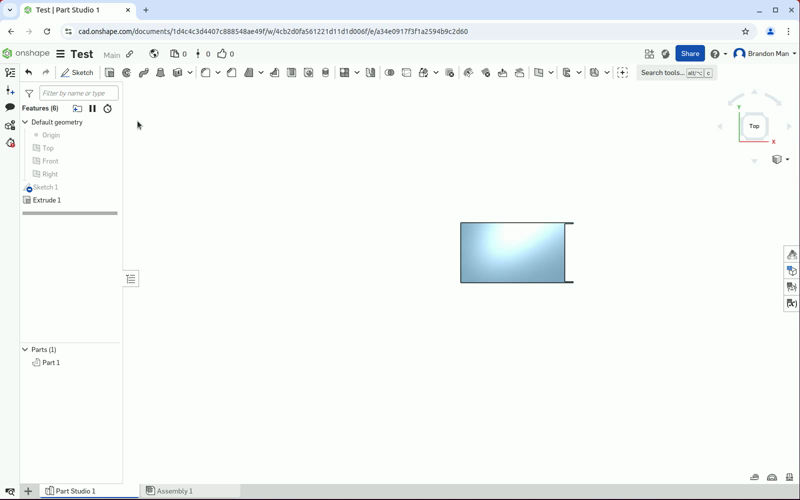
key(shift+h)
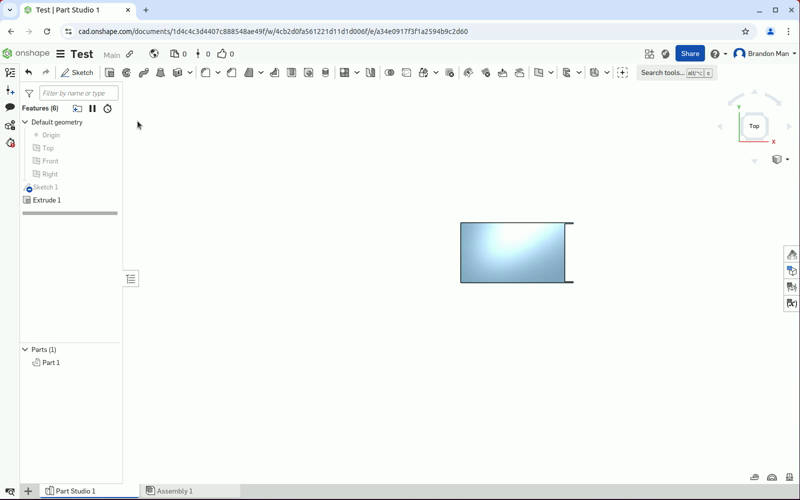
mouse_move(73, 189)
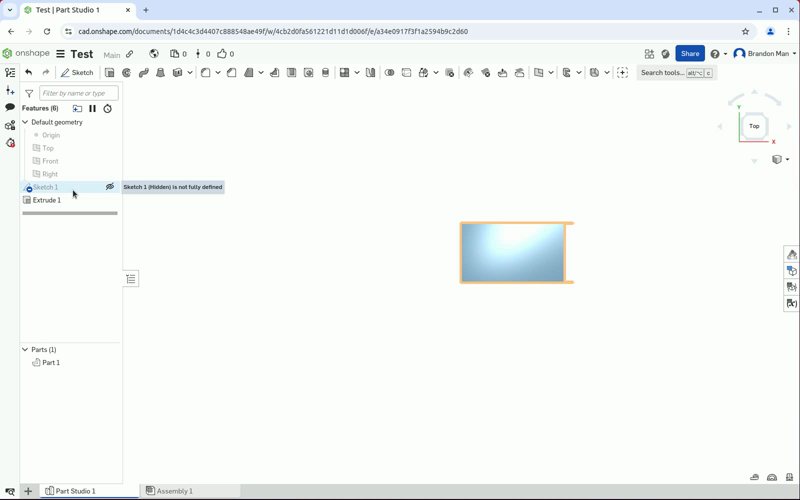
click(73, 189)
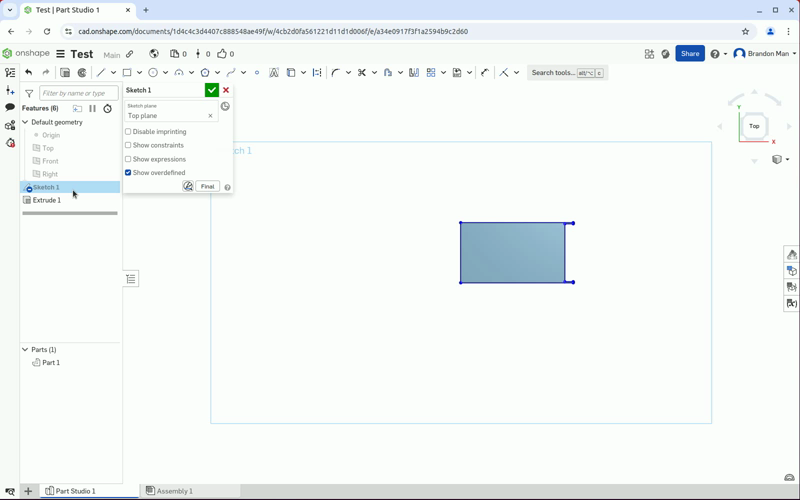
mouse_move(229, 92)
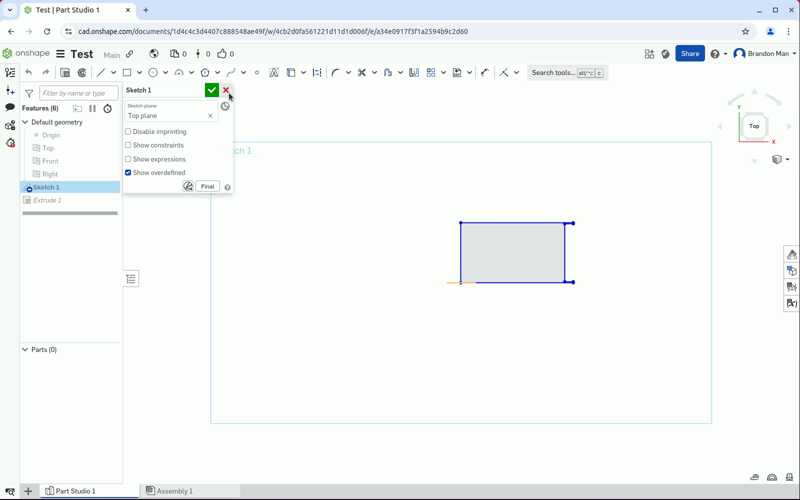
click(229, 92)
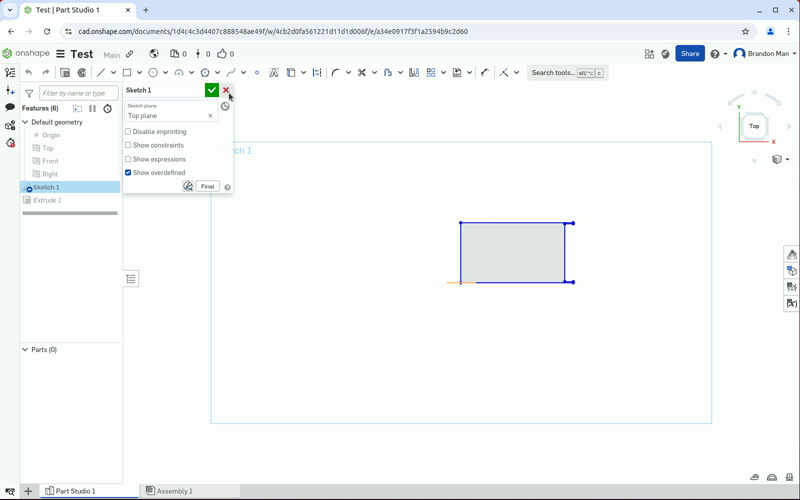
key(shift+s)
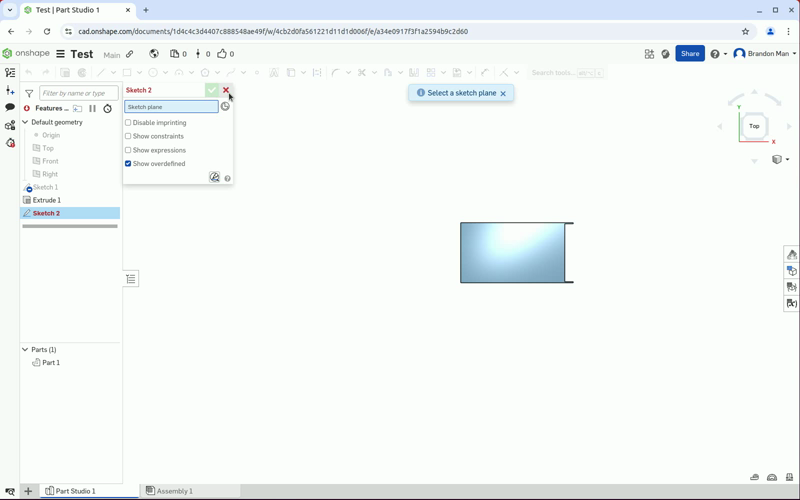
mouse_move(73, 150)
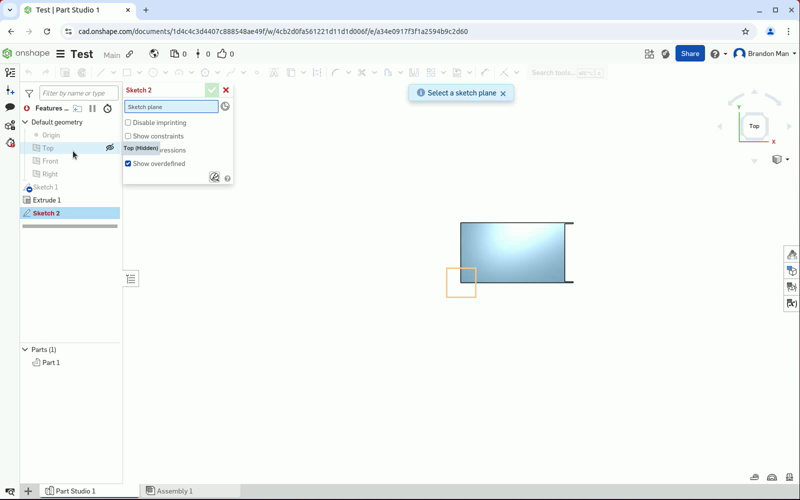
click(73, 150)
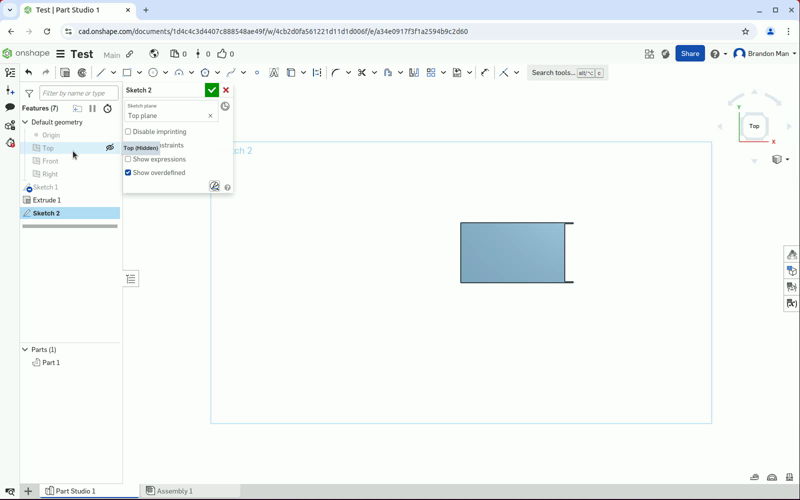
mouse_move(73, 352)
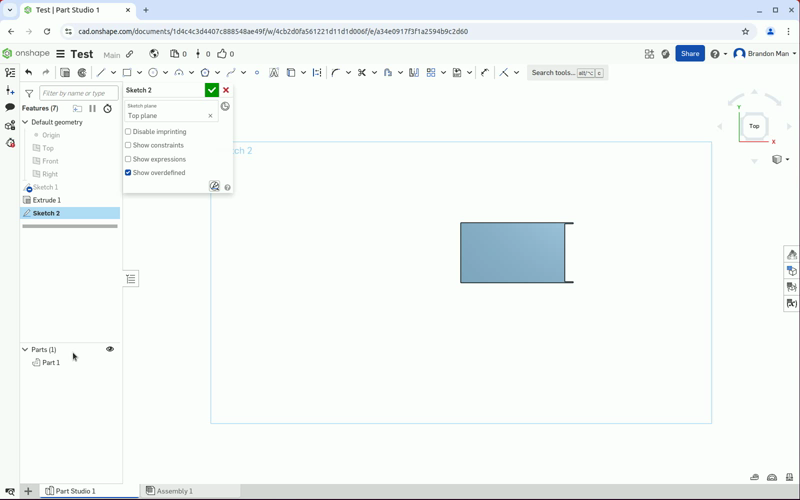
key(y)
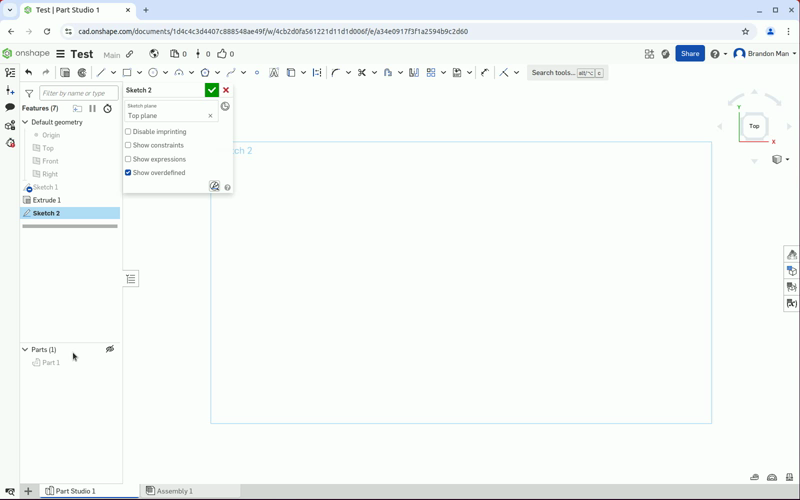
key(l)
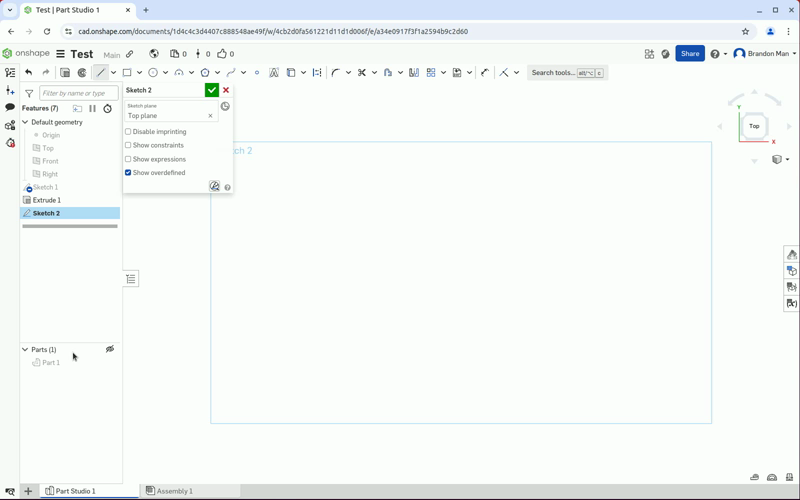
key_down(shift)
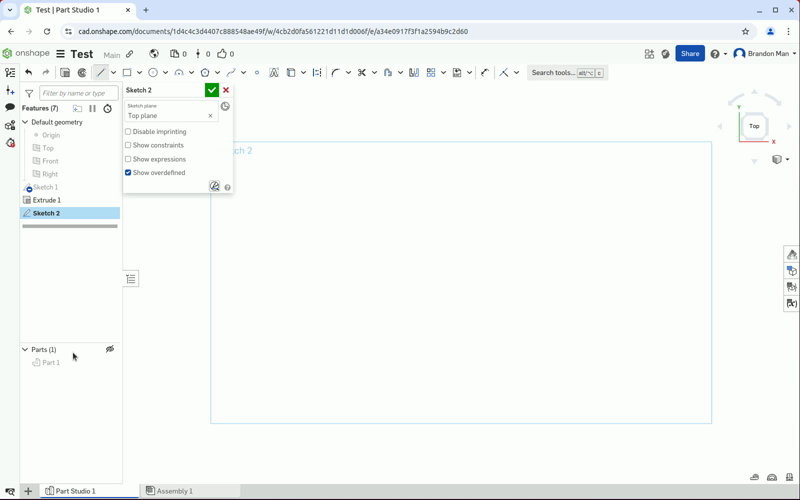
mouse_move(564, 281)
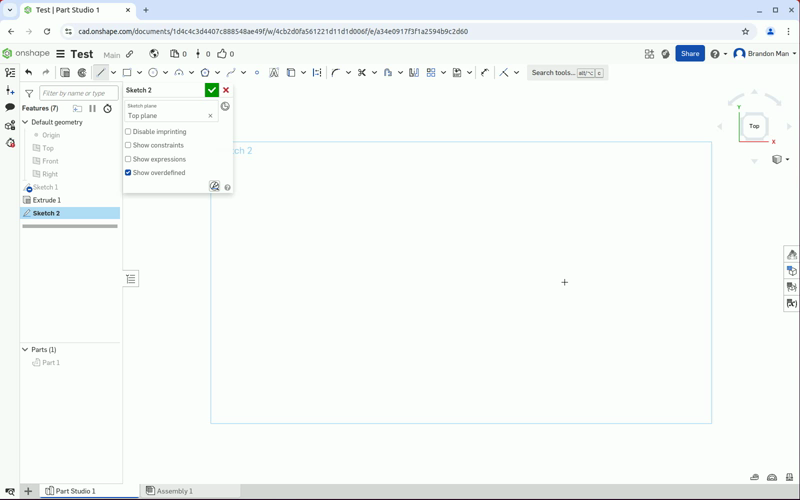
click(564, 281)
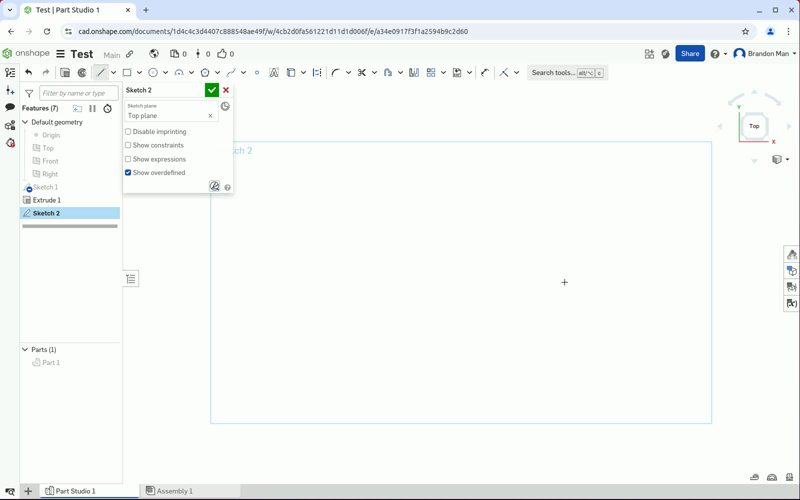
key_up(shift)
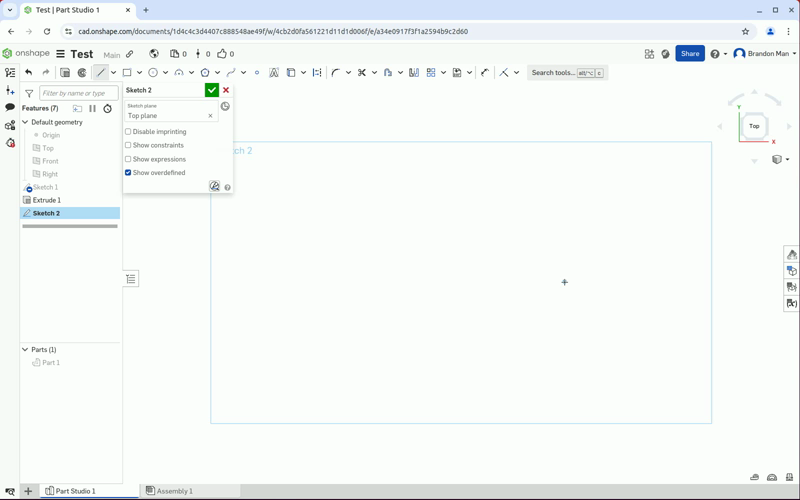
key_down(shift)
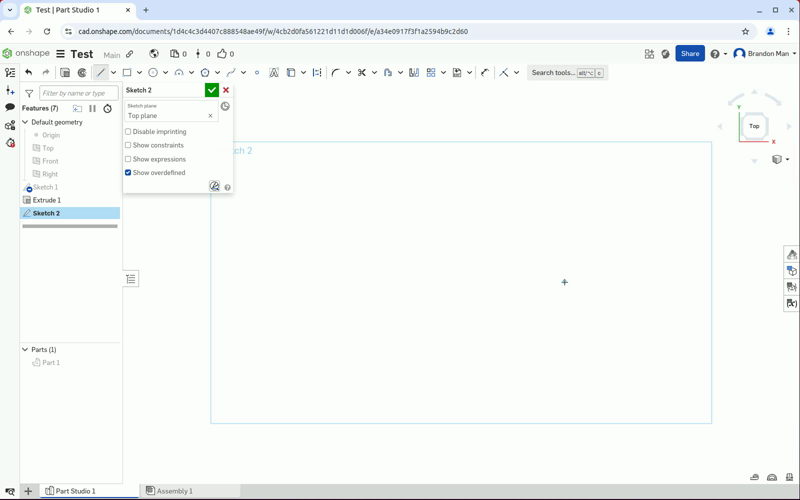
mouse_move(589, 281)
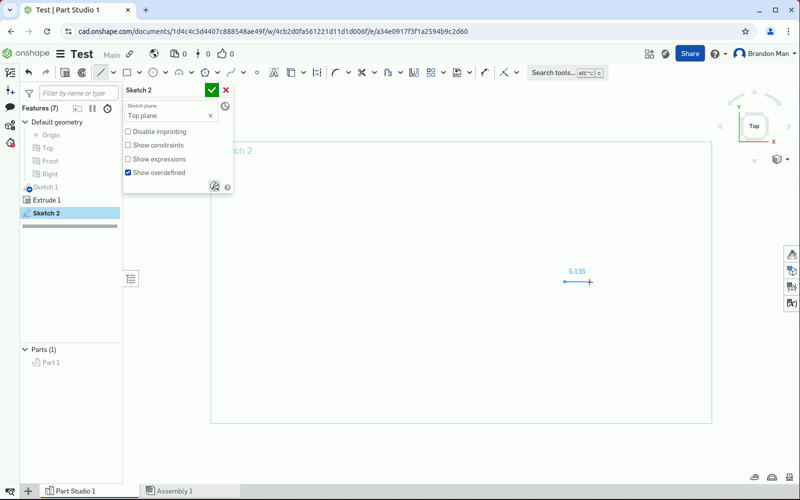
mouse_move(573, 281)
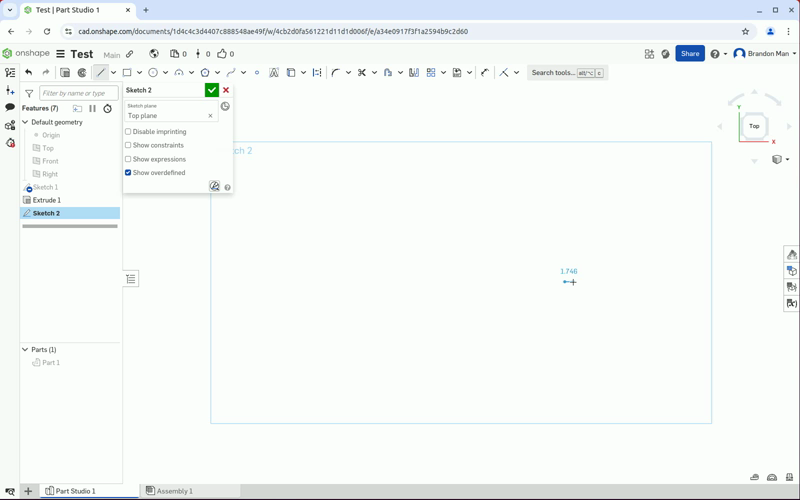
click(573, 281)
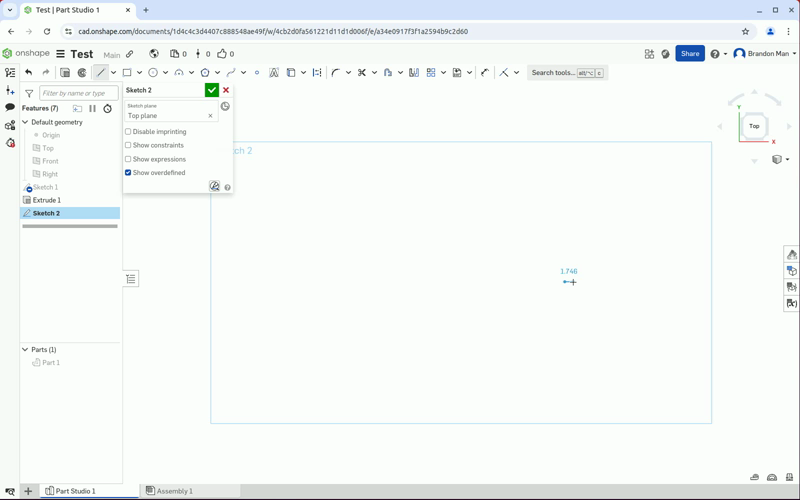
key_up(shift)
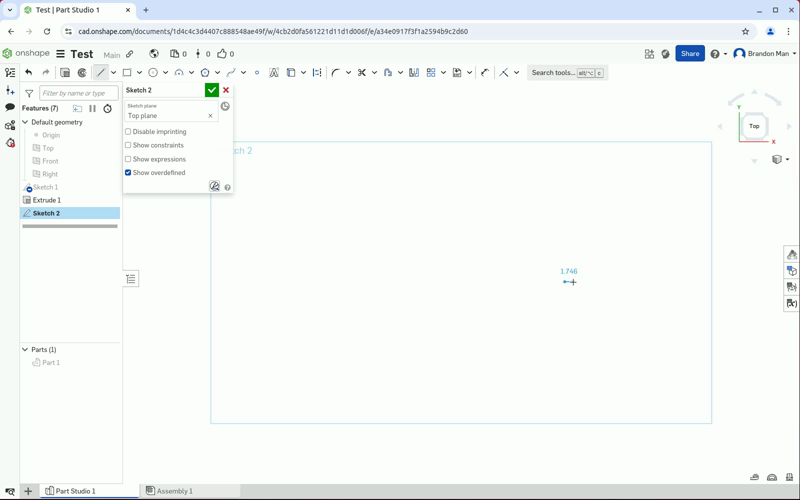
key_down(shift)
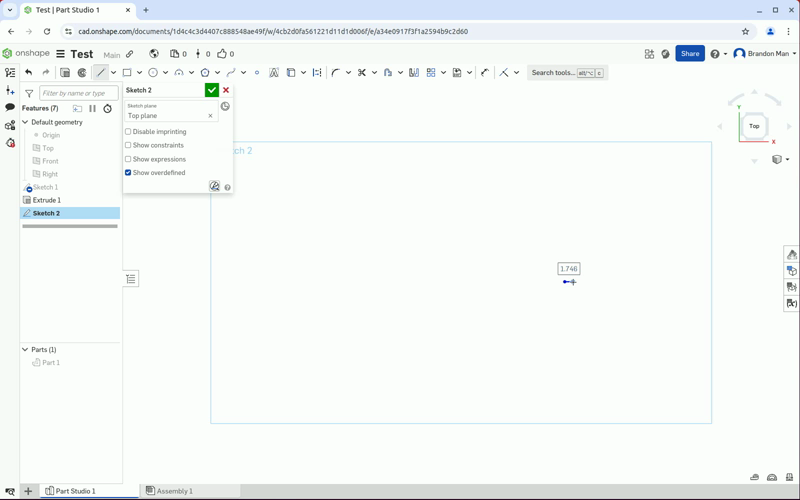
mouse_move(589, 281)
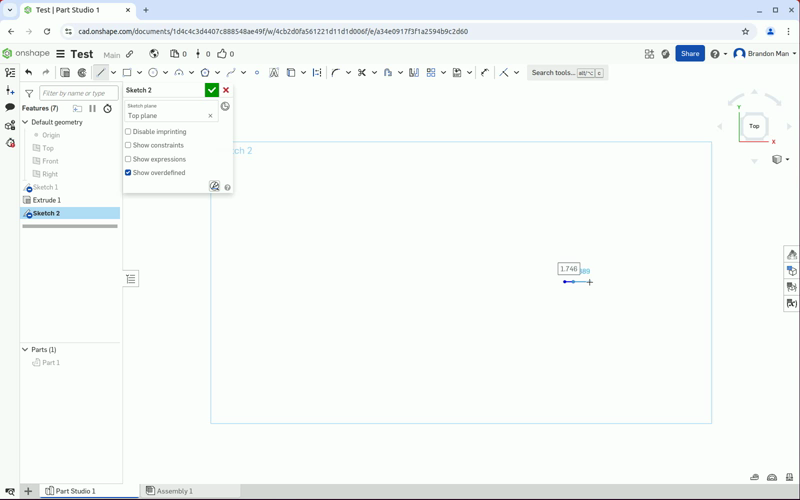
mouse_move(573, 222)
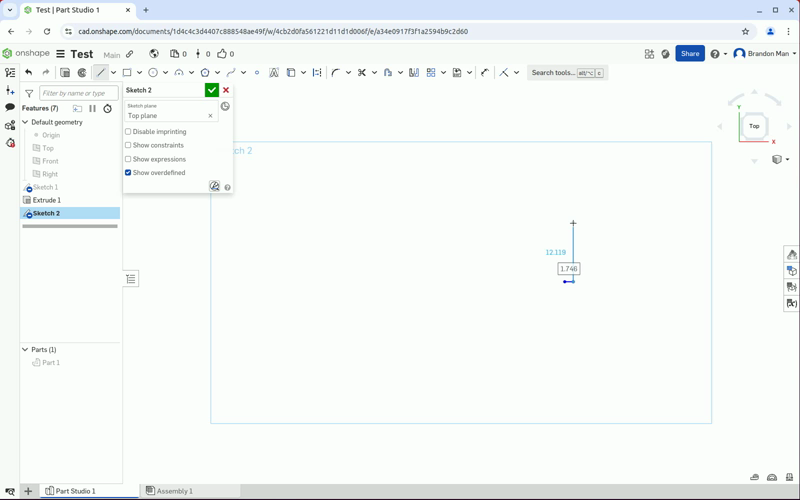
click(573, 222)
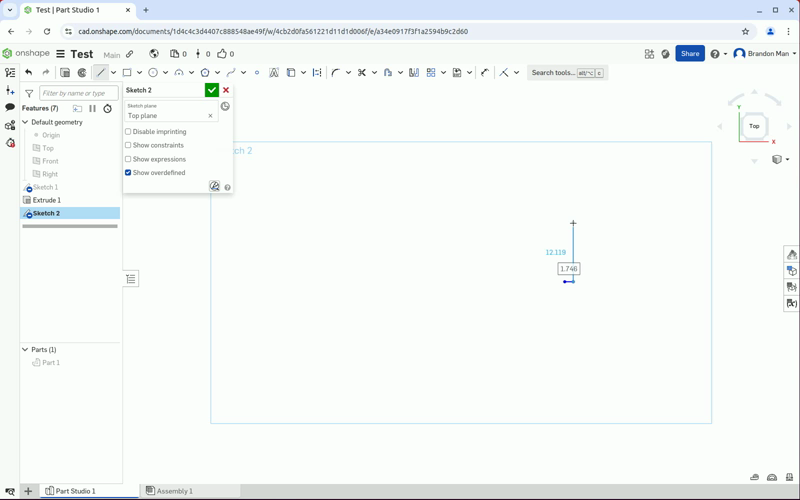
key_up(shift)
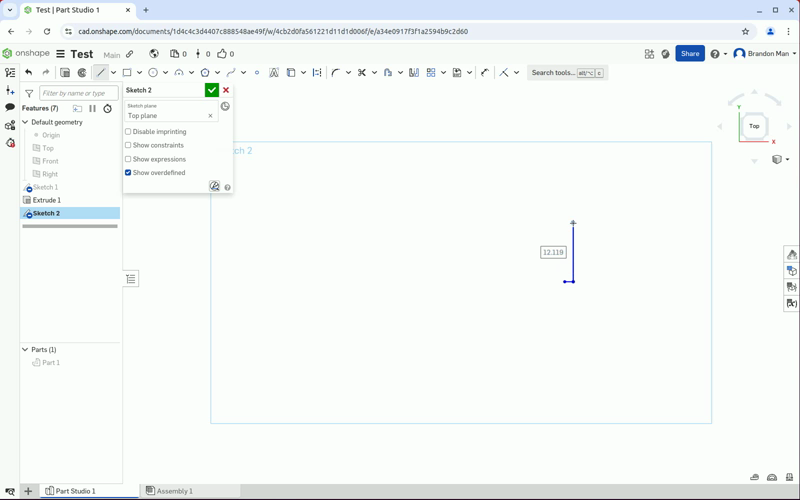
key_down(shift)
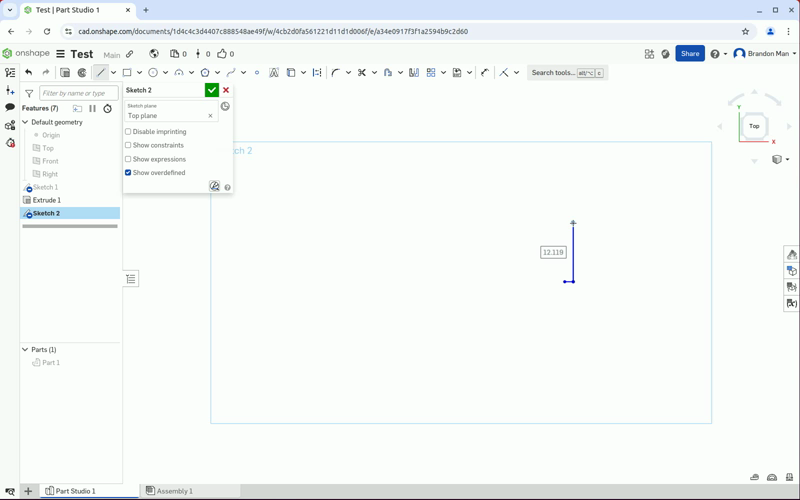
mouse_move(589, 222)
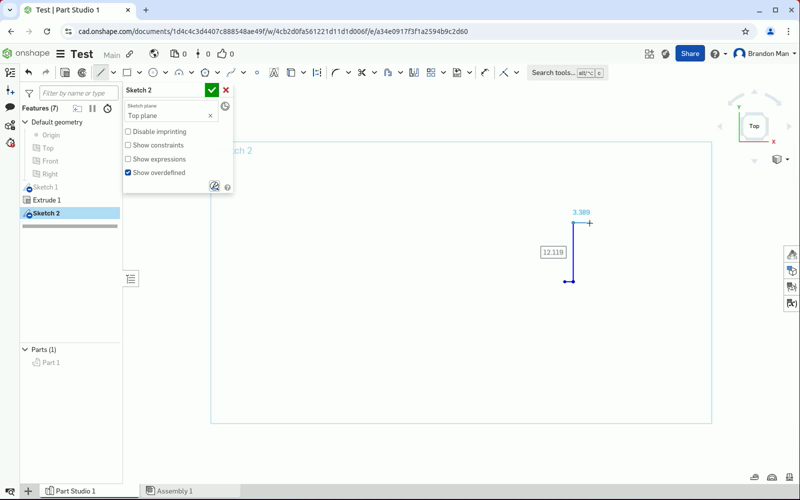
mouse_move(564, 222)
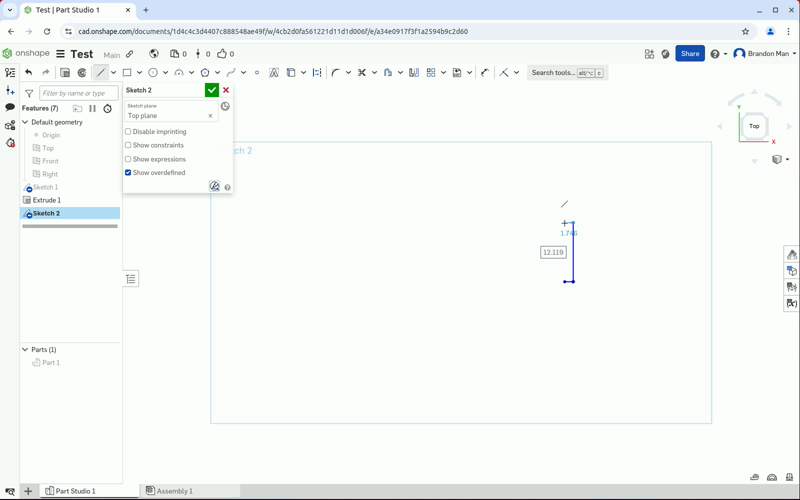
click(564, 222)
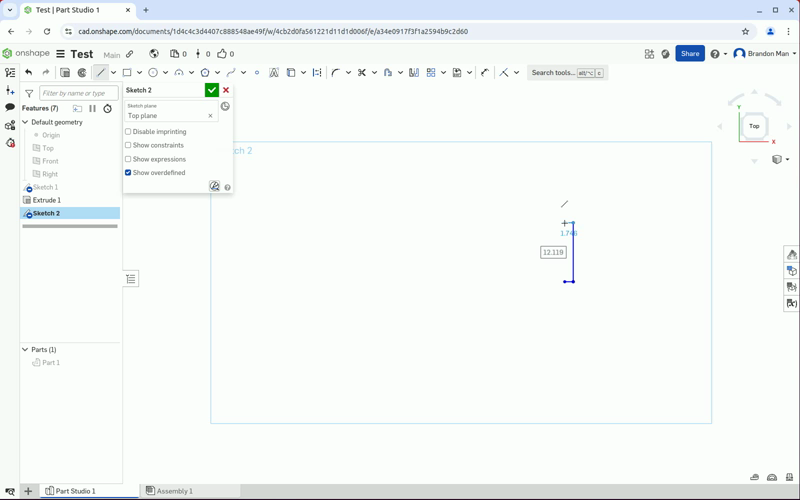
key_up(shift)
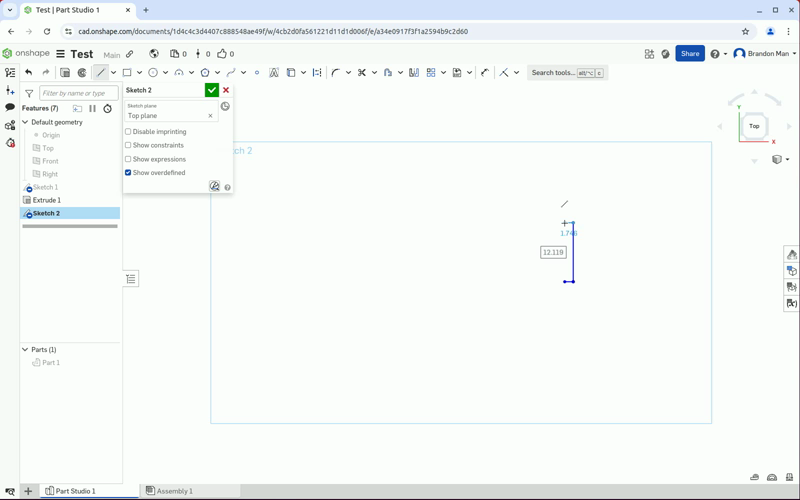
mouse_move(589, 222)
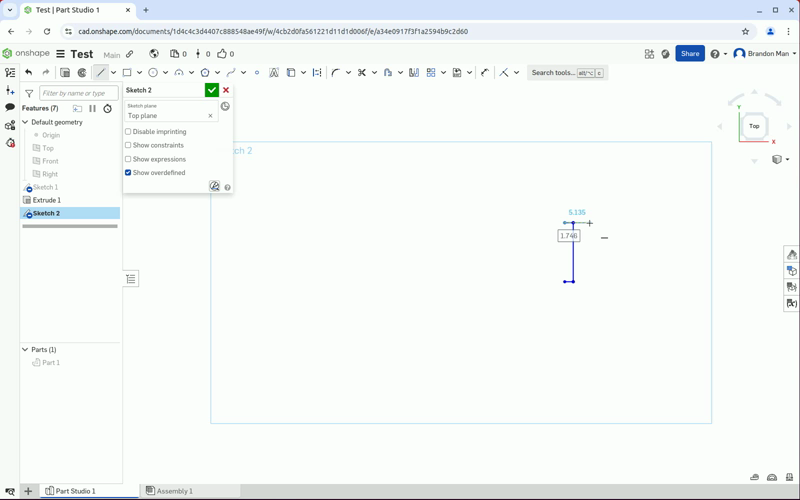
key_down(shift)
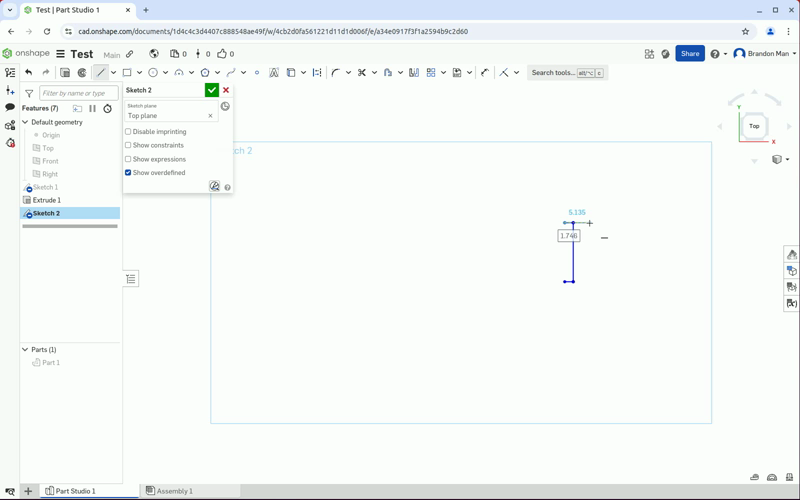
mouse_move(564, 281)
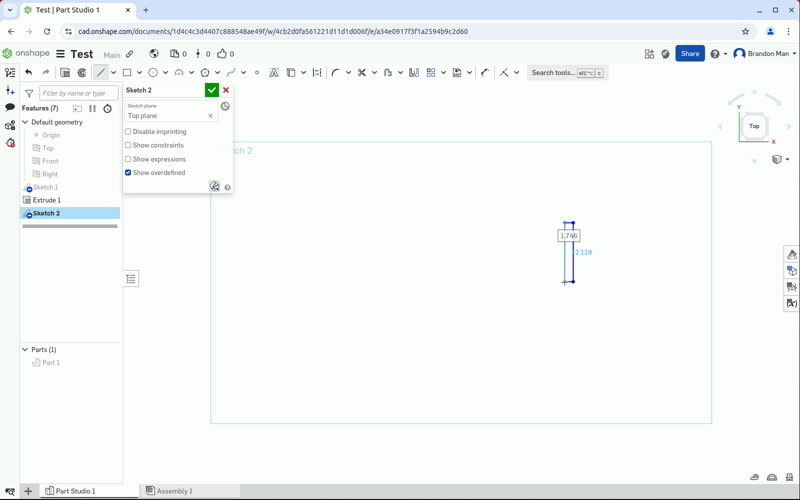
key_up(shift)
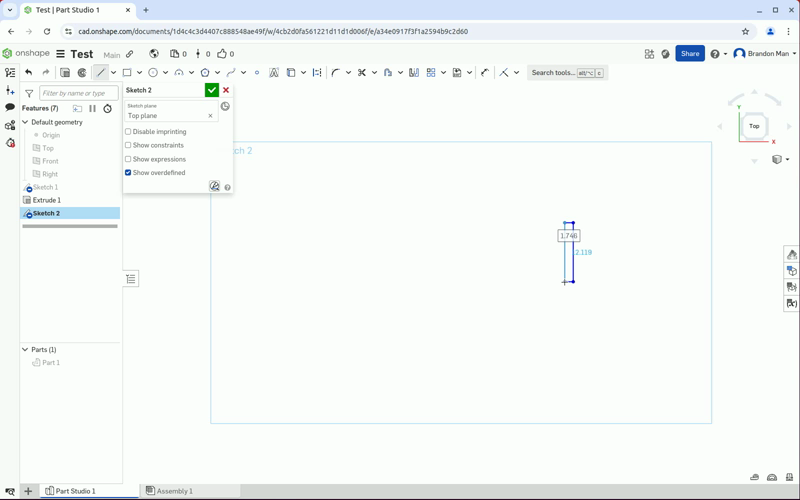
click(564, 281)
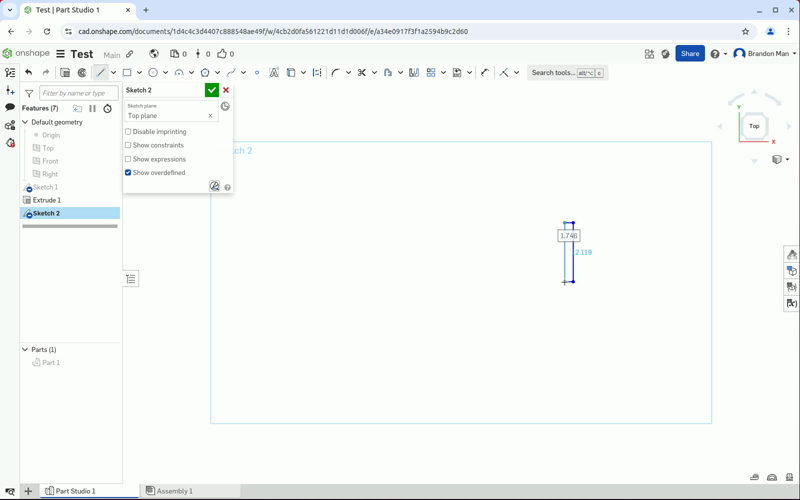
key(esc)
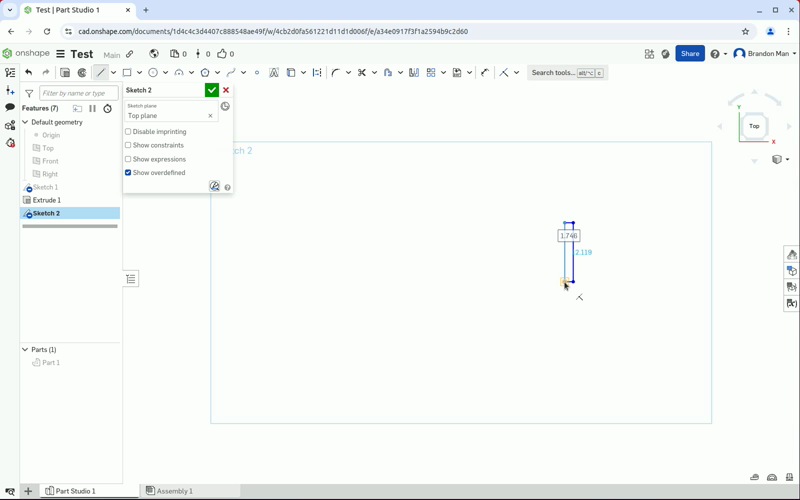
mouse_move(571, 261)
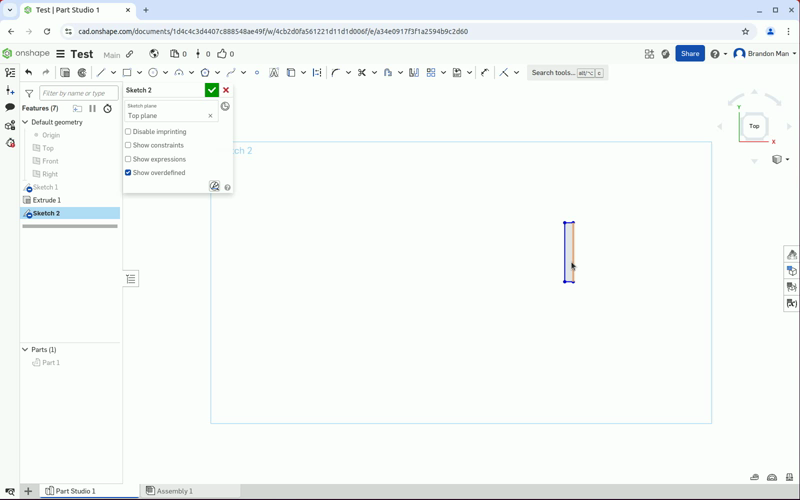
scroll(6)
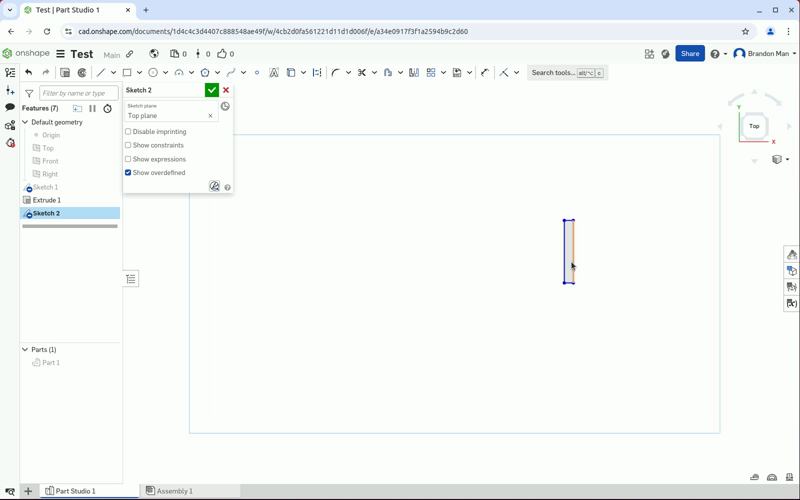
scroll(6)
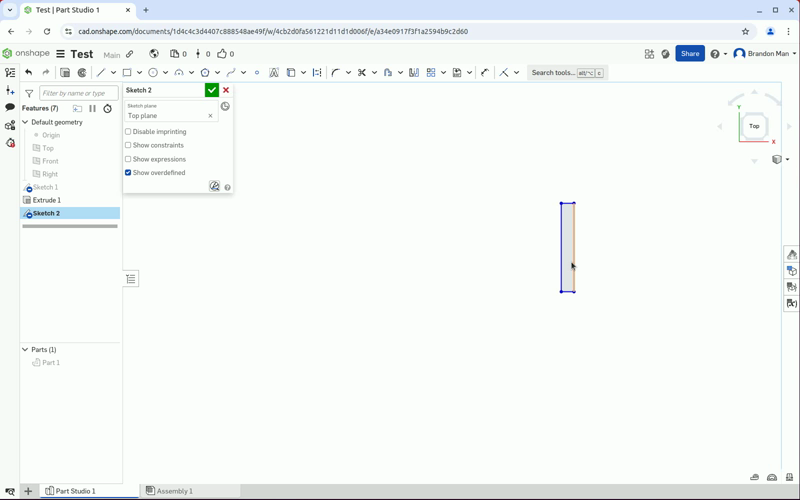
scroll(6)
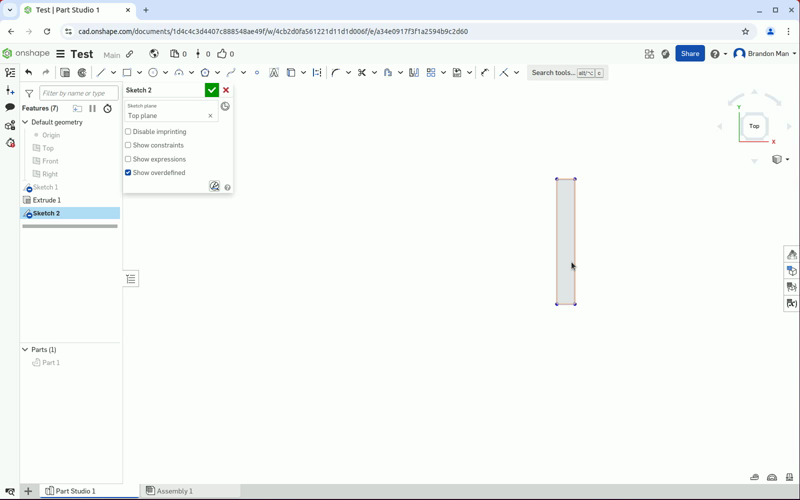
scroll(6)
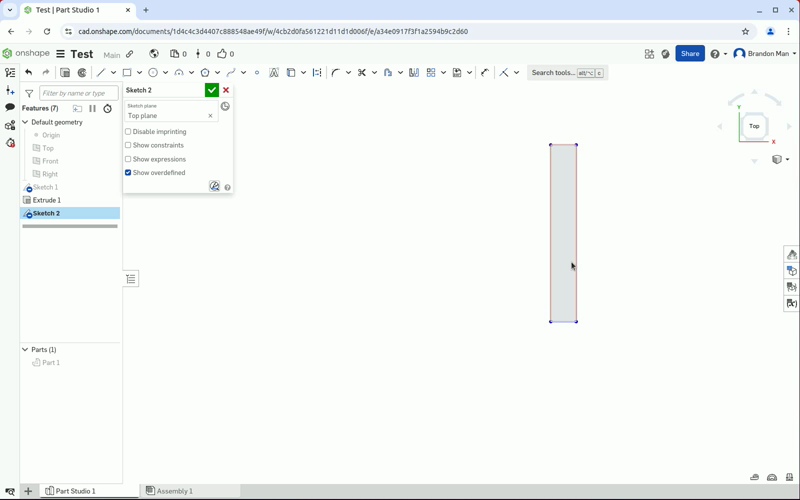
scroll(6)
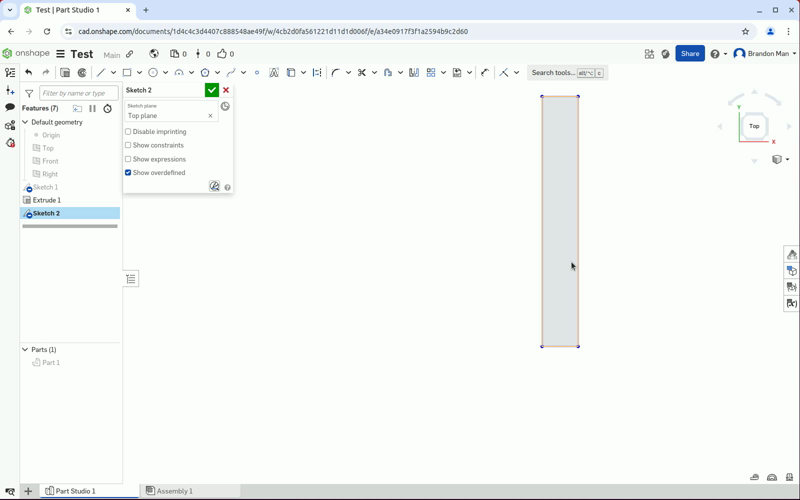
scroll(6)
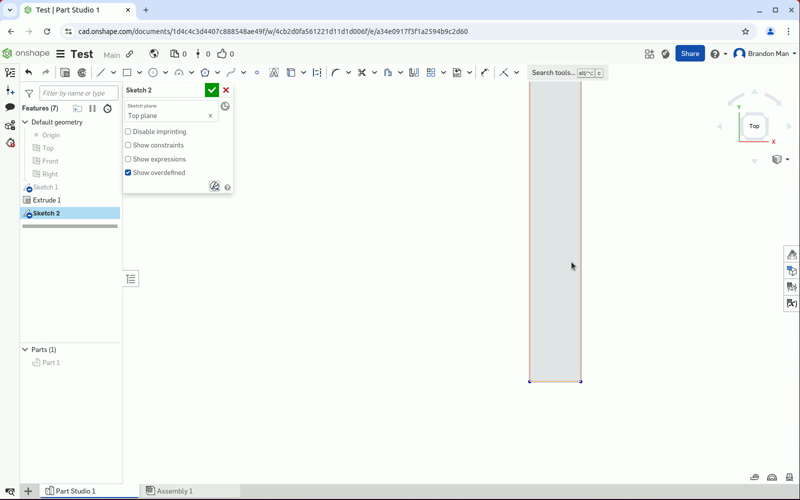
scroll(6)
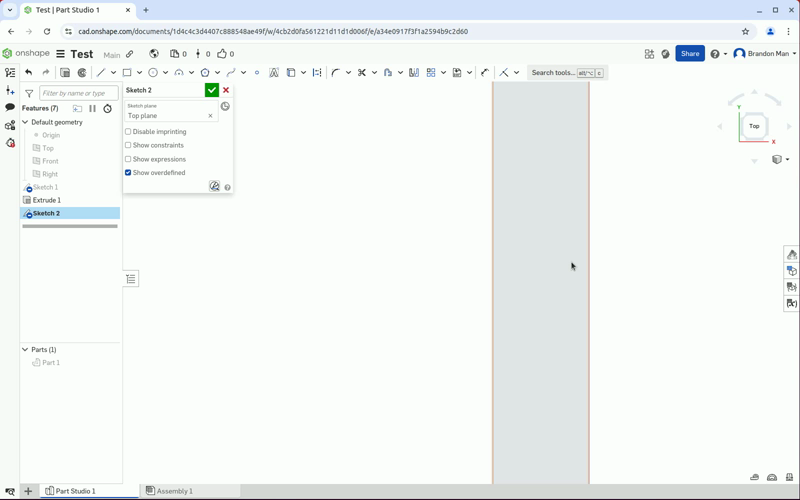
click(571, 261)
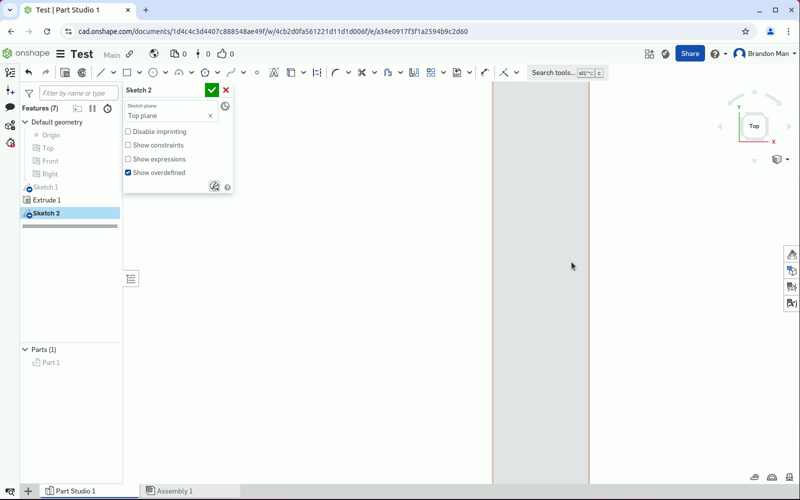
scroll(-6)
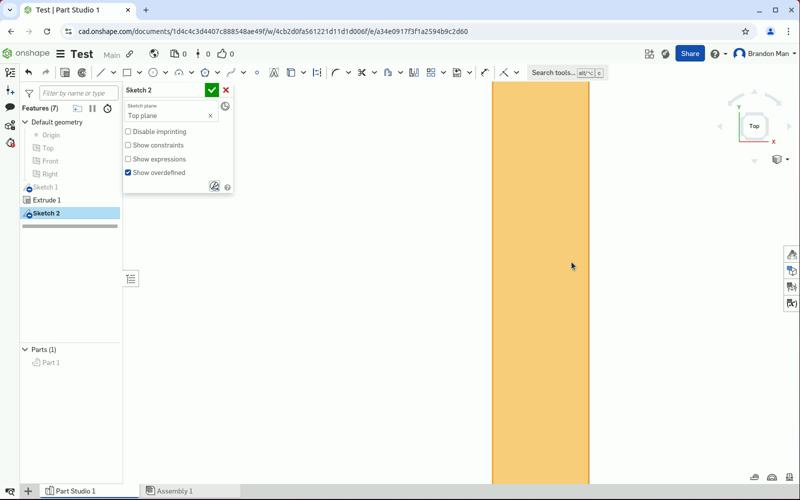
scroll(-6)
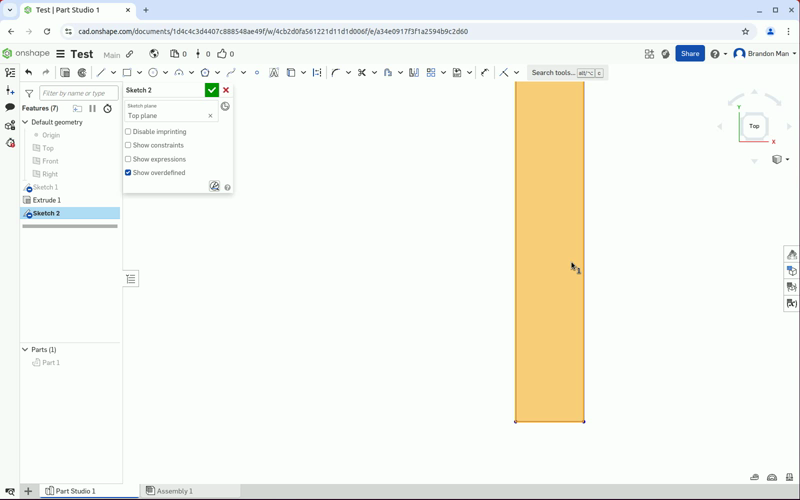
scroll(-6)
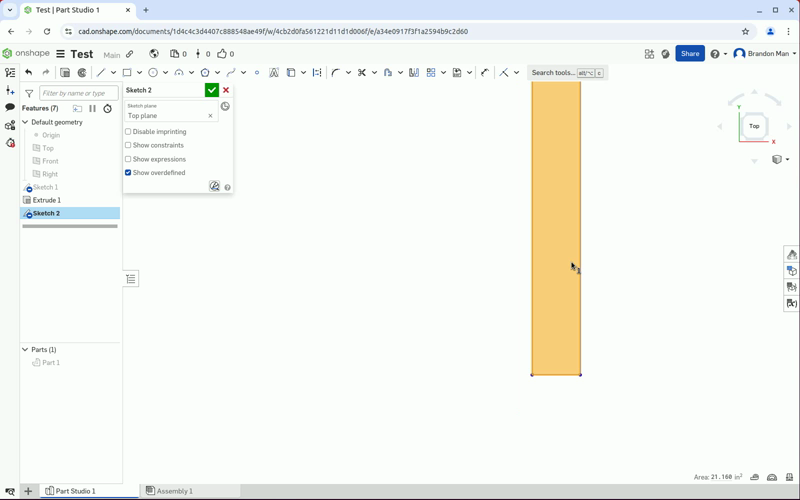
scroll(-6)
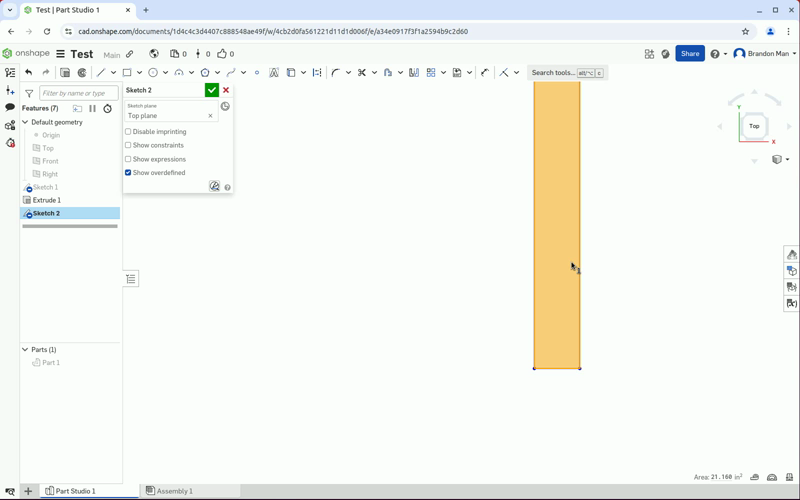
scroll(-6)
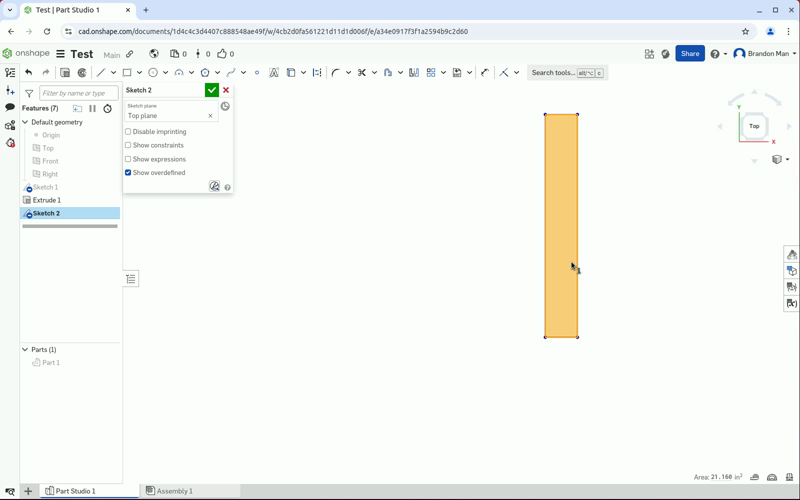
scroll(-6)
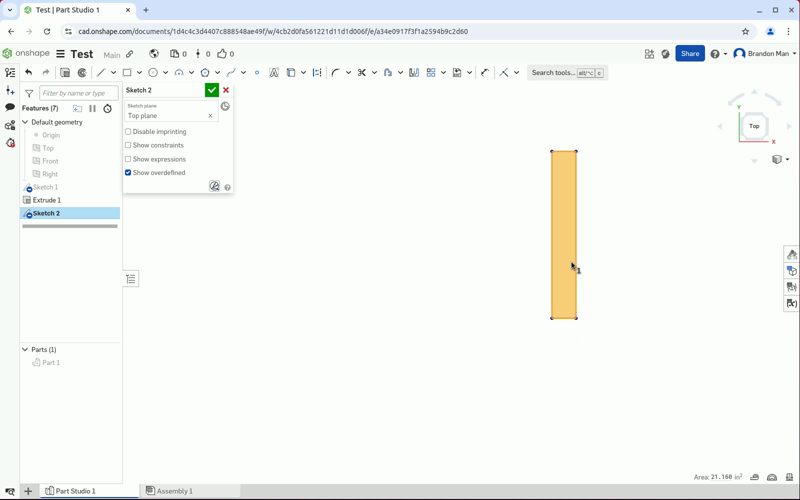
scroll(-6)
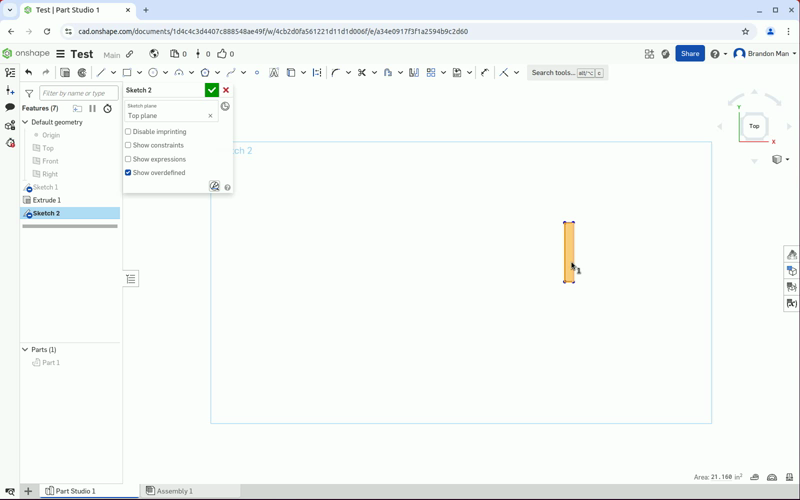
mouse_move(73, 352)
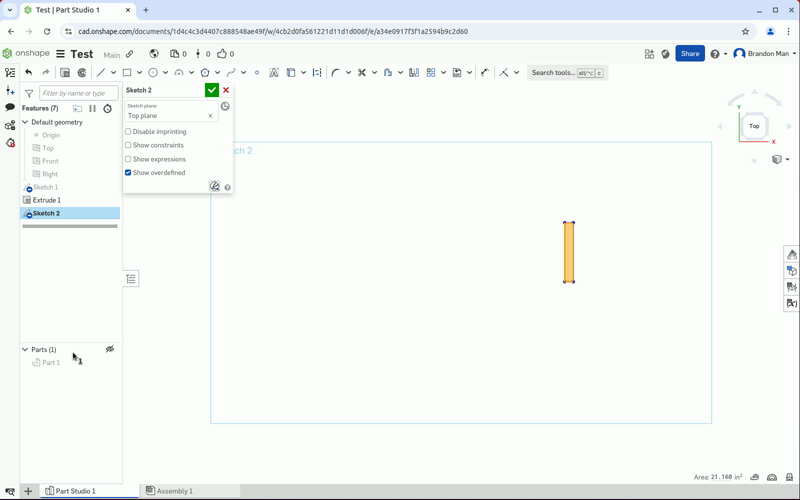
key(shift+y)
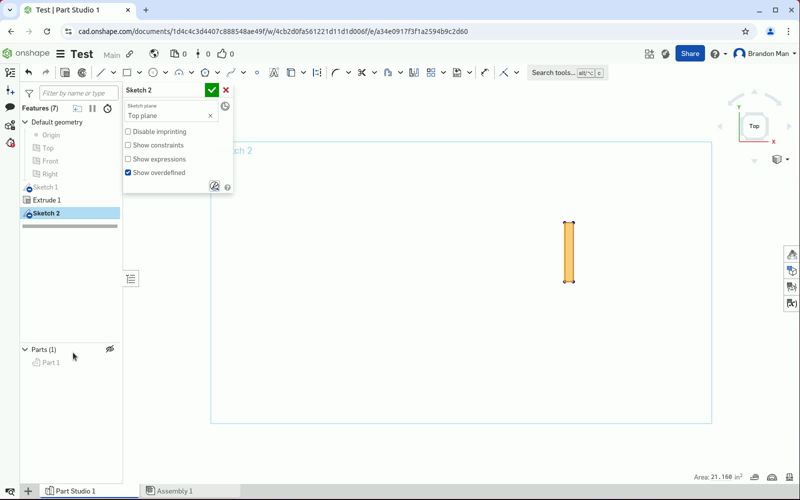
key(shift+e)
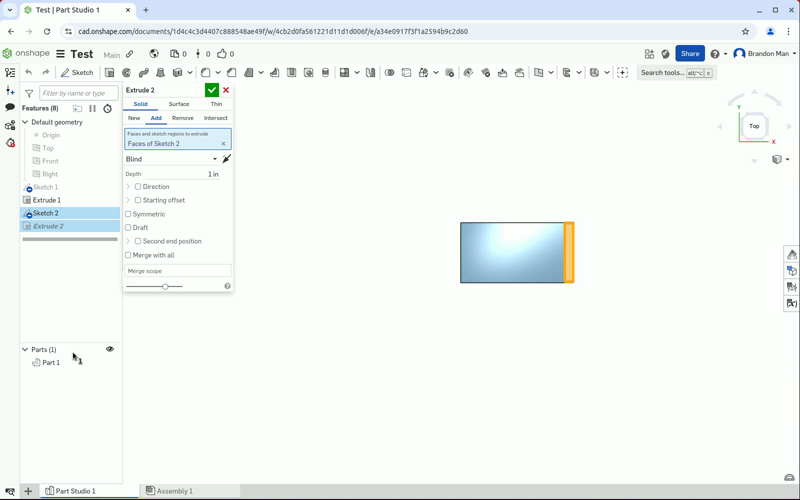
mouse_move(143, 106)
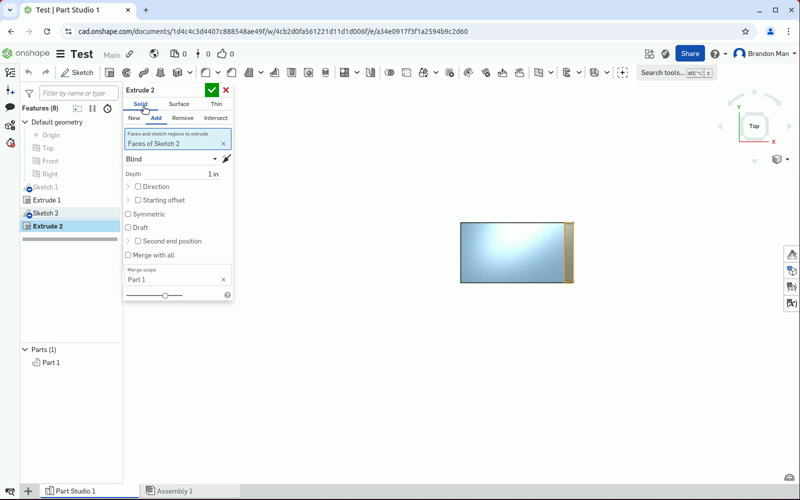
click(143, 106)
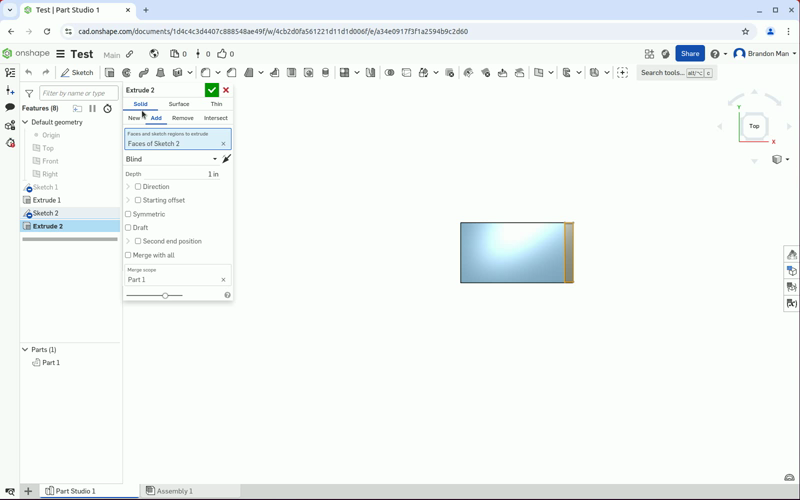
mouse_move(137, 120)
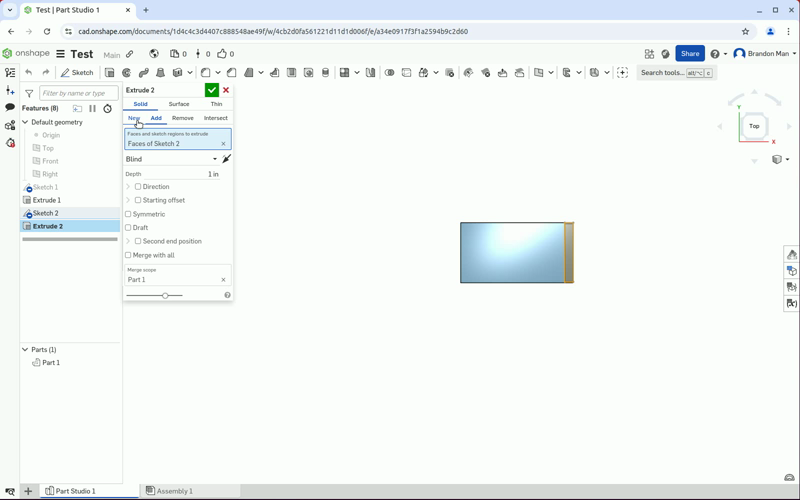
click(137, 120)
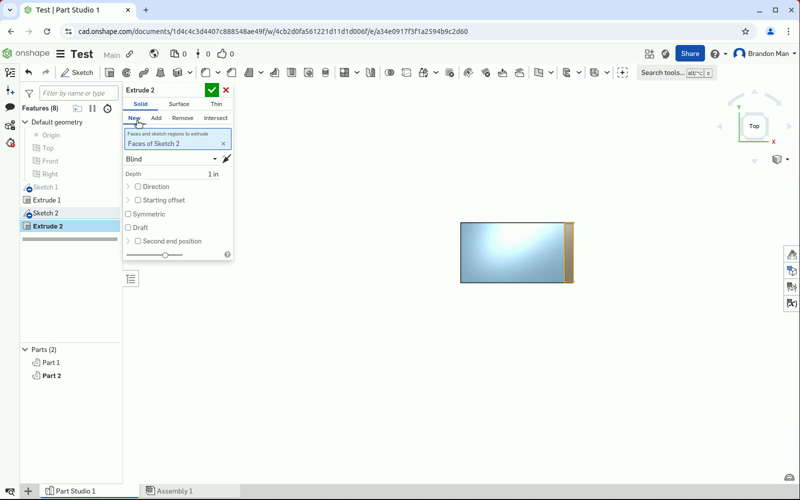
key(tab, 4)
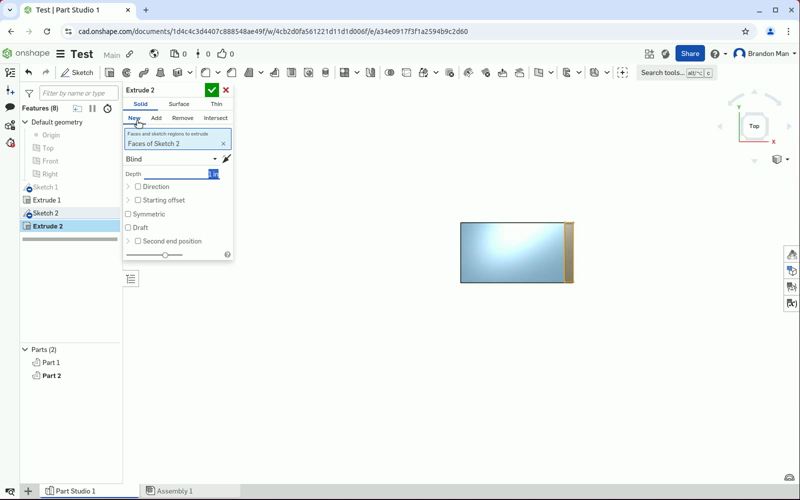
text(2.407)
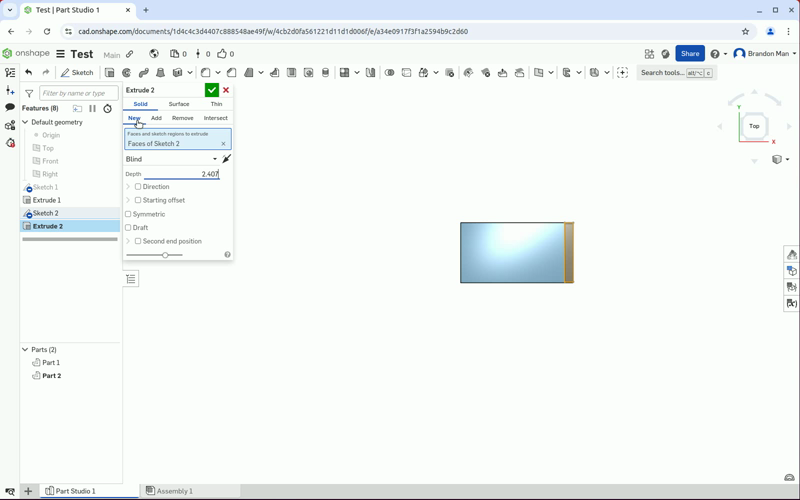
key(enter)
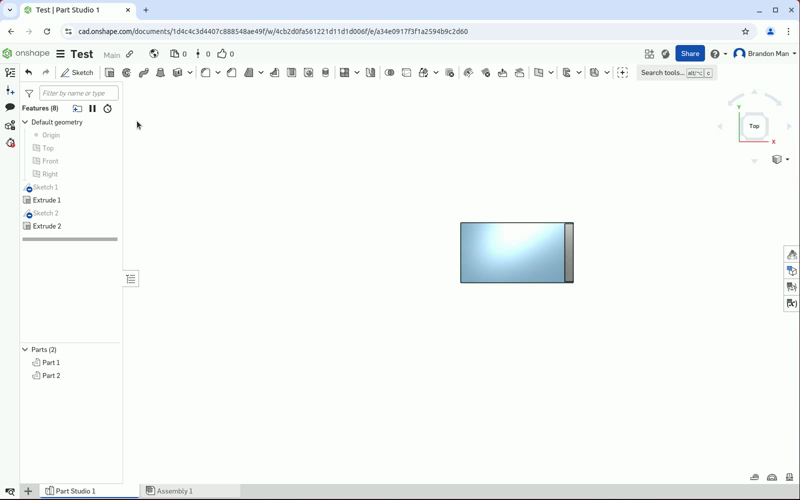
key(shift+h)
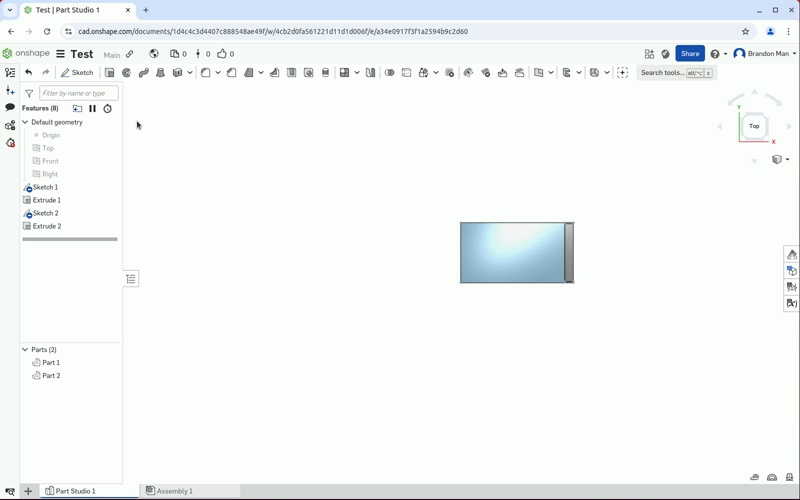
key(shift+h)
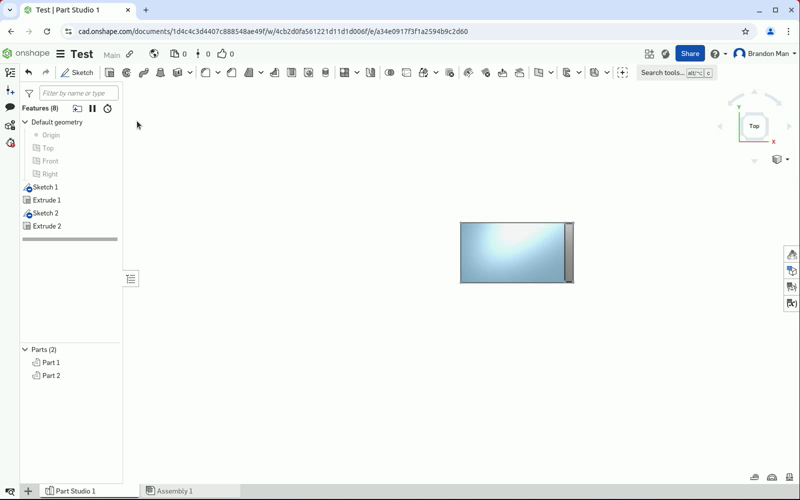
key(shift+7)
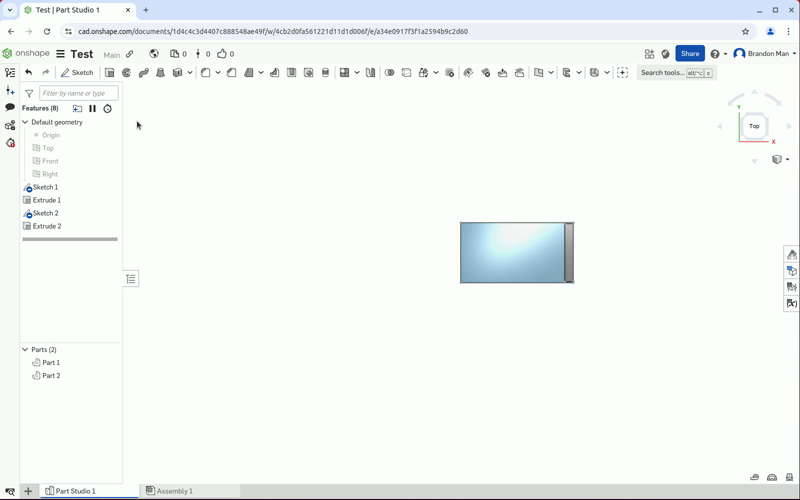
key(up, 3)
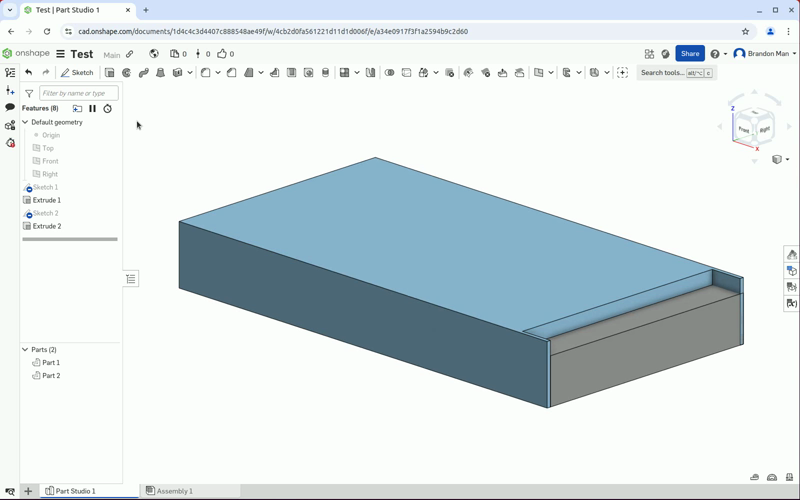
key(left, 3)
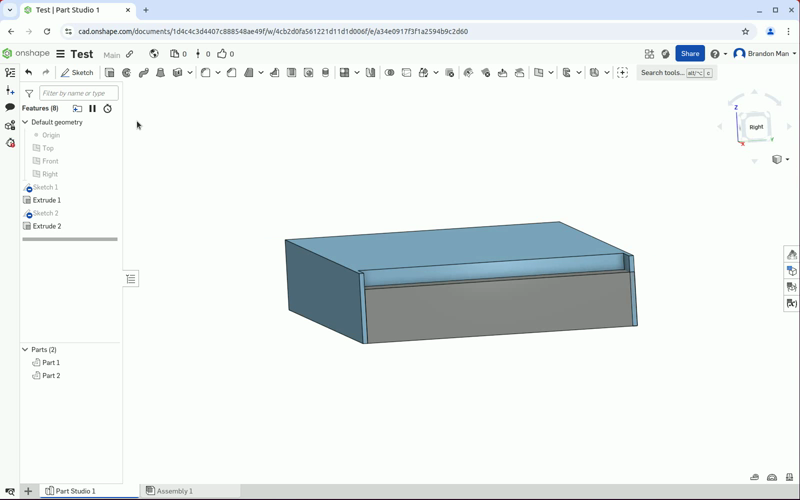
key(right, 3)
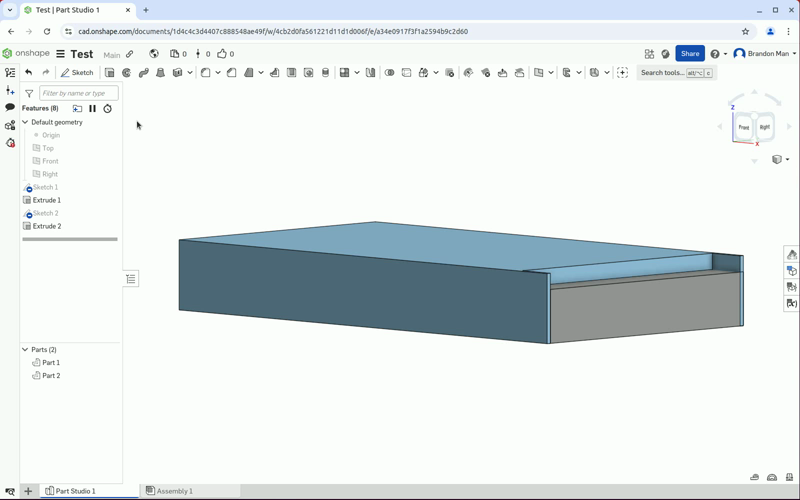
key(down, 3)
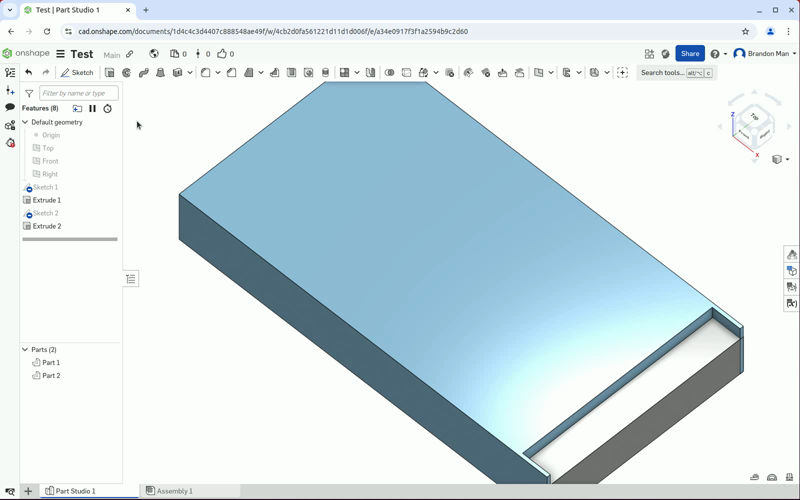
mouse_move(73, 189)
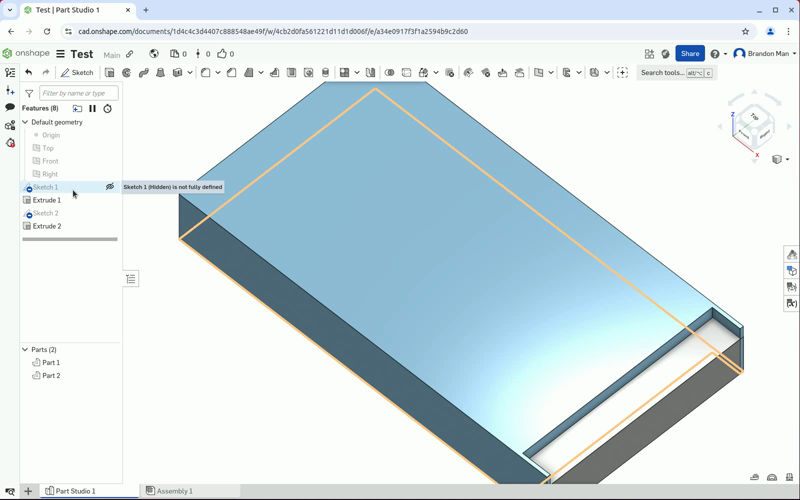
click(73, 189)